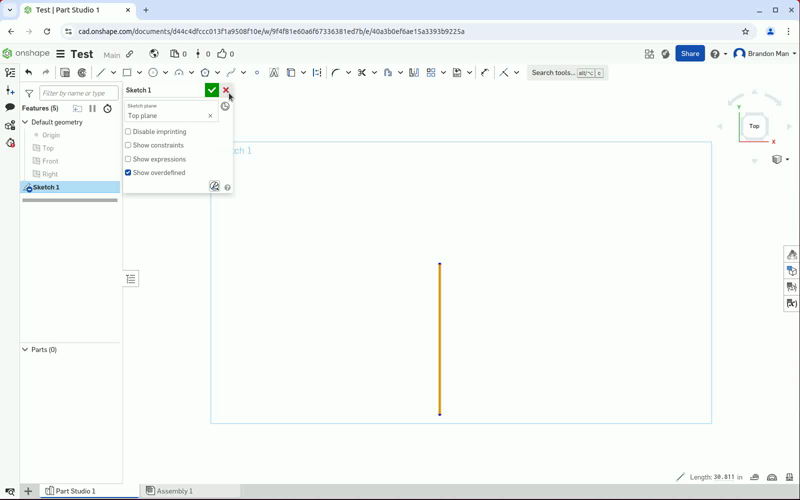
key(shift+h)
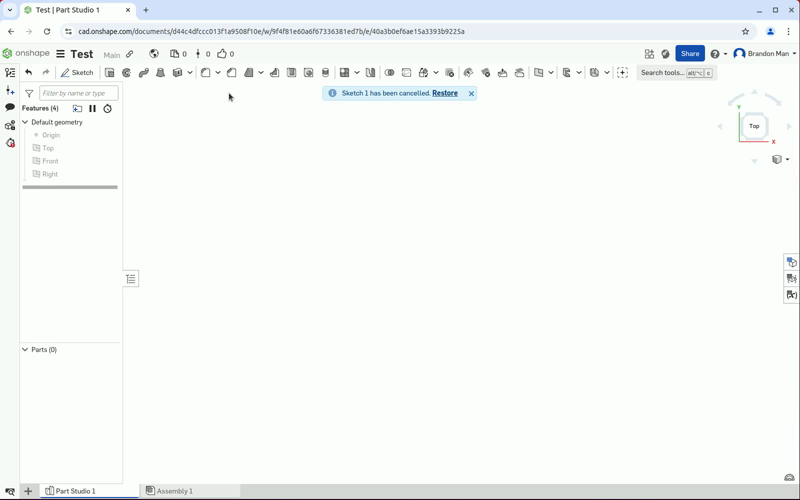
mouse_move(73, 352)
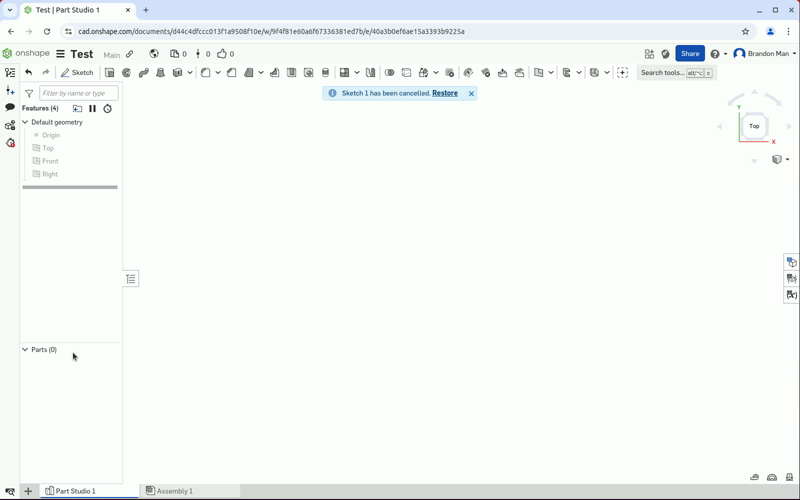
key(y)
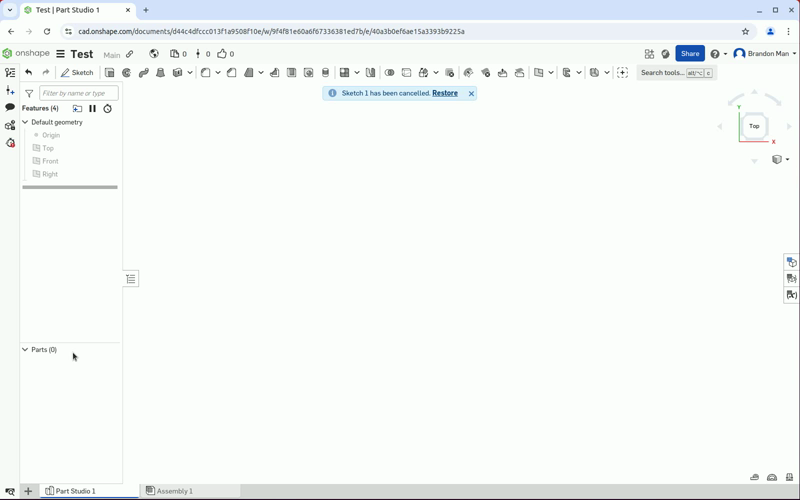
key(shift+p)
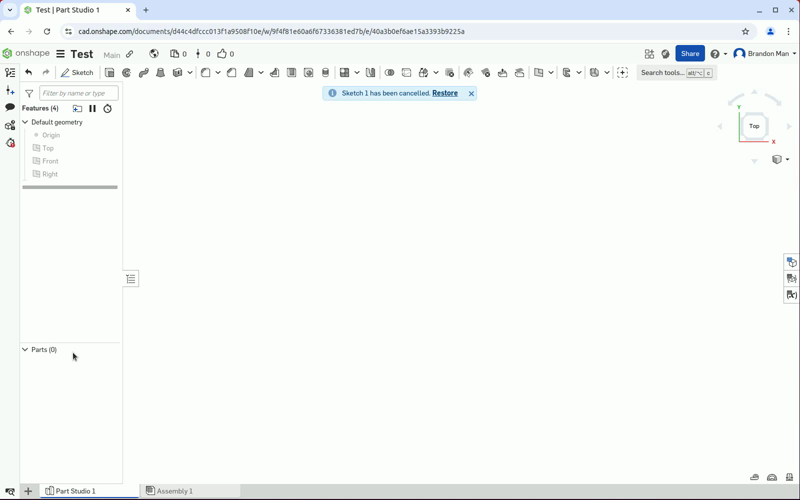
key(space)
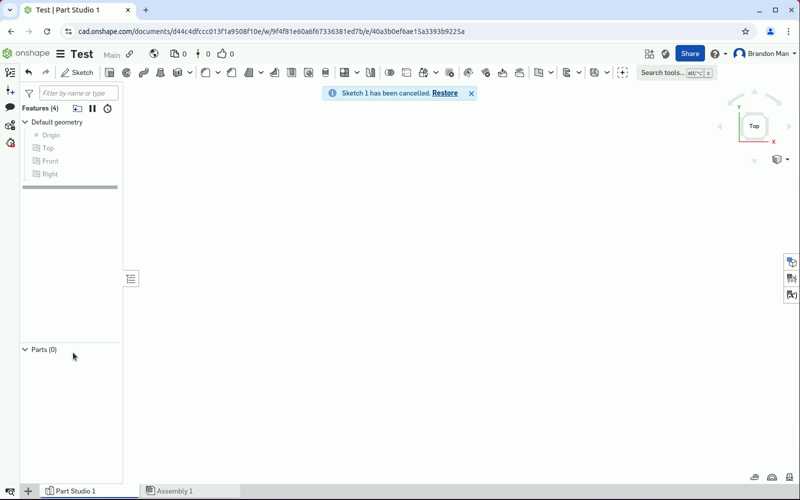
key_down(shift)
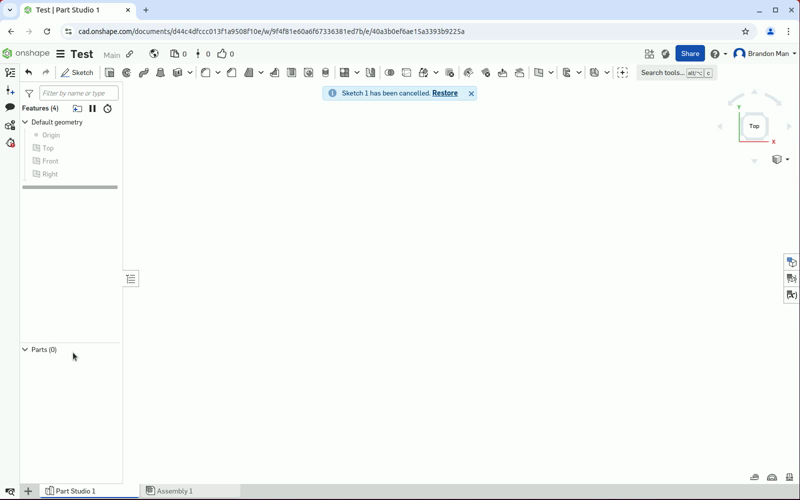
key(up)
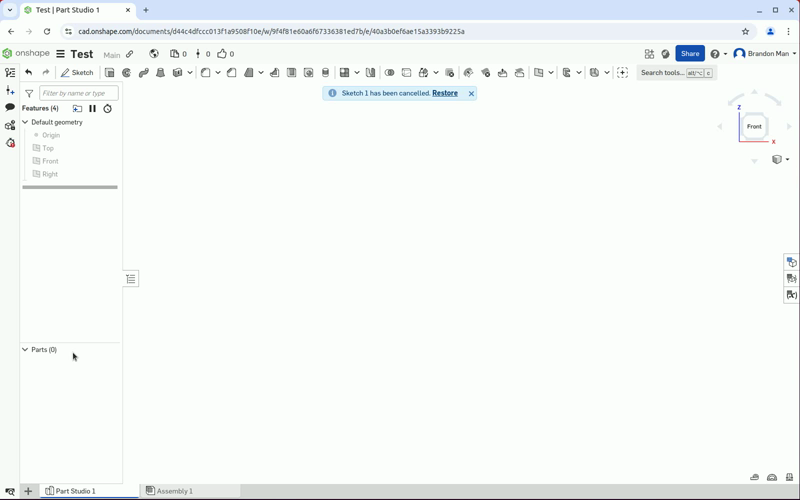
key_up(shift)
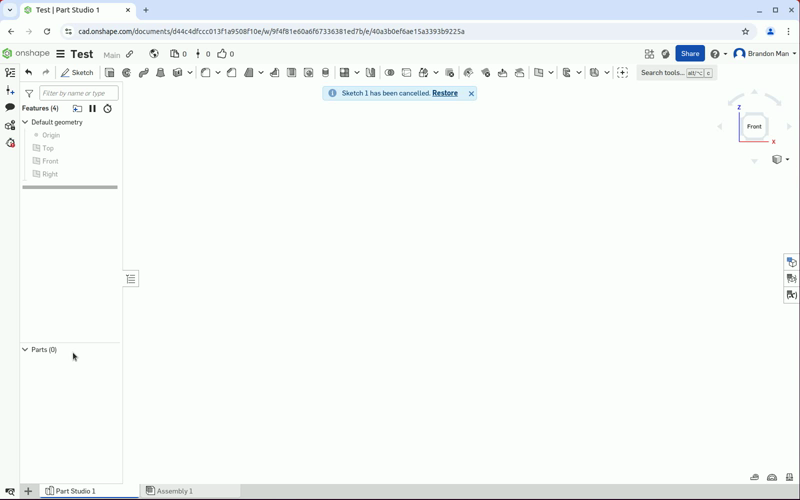
mouse_move(73, 352)
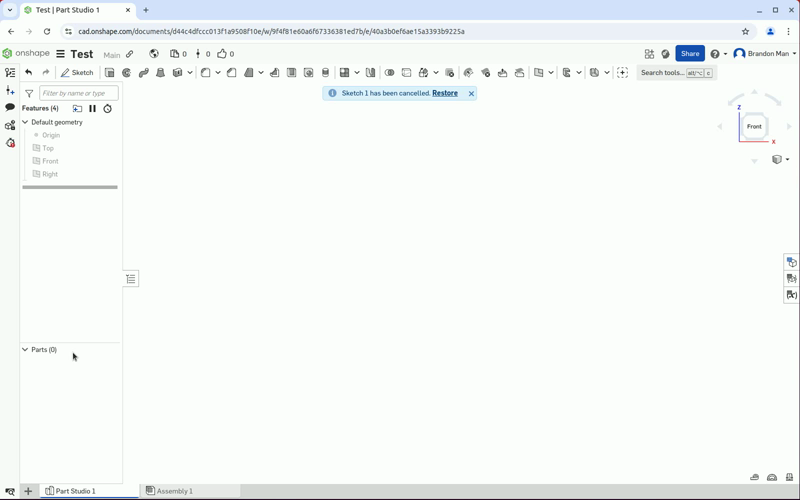
key(shift+y)
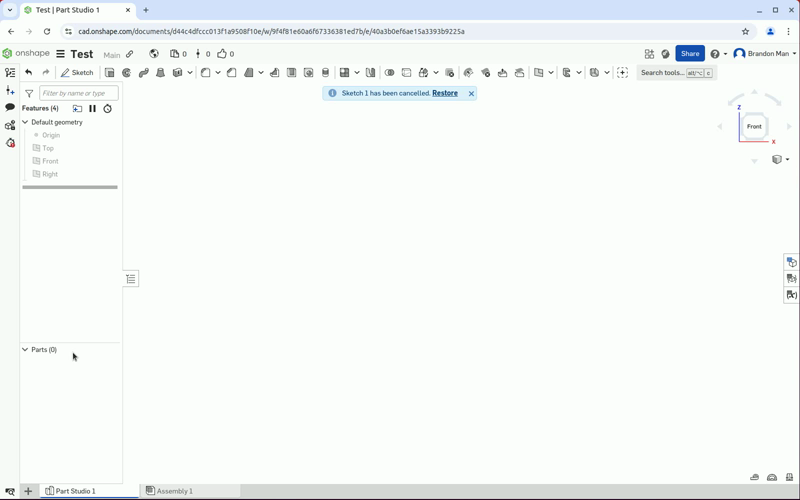
key(shift+s)
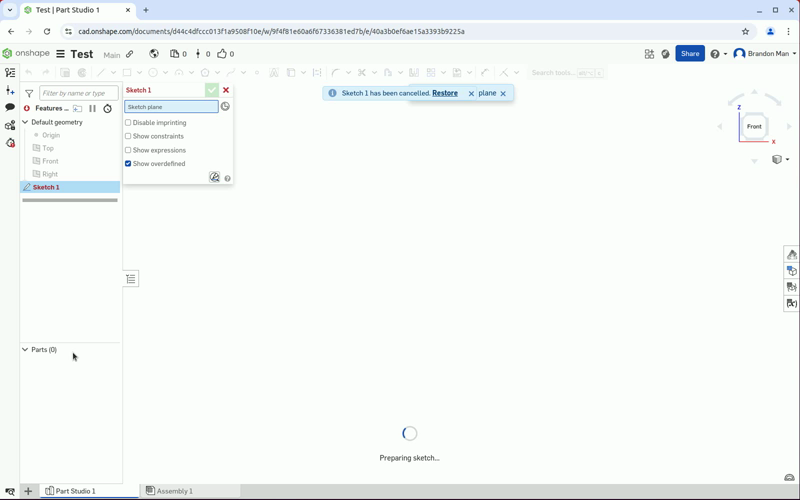
mouse_move(73, 163)
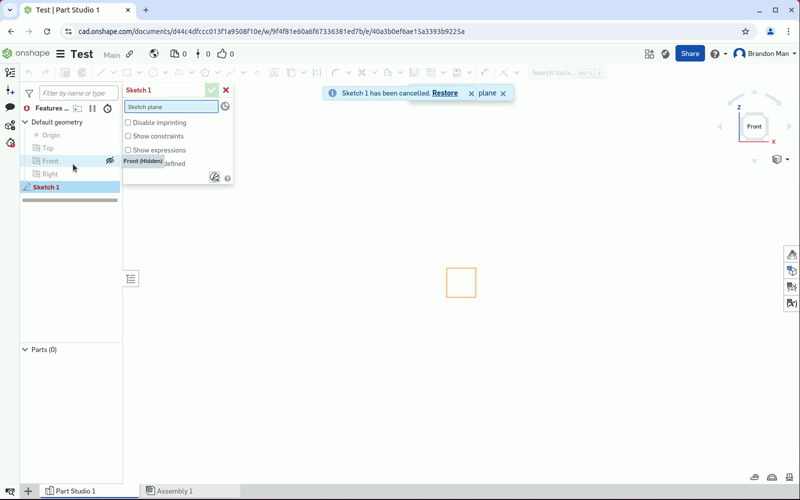
click(73, 163)
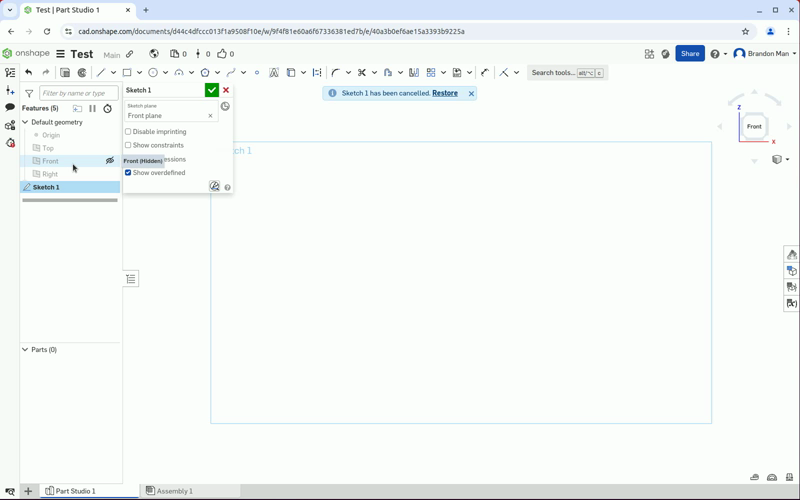
mouse_move(73, 352)
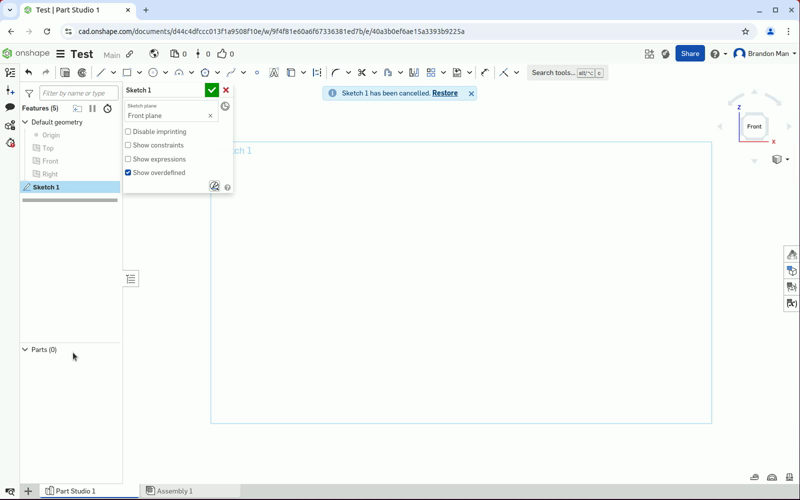
key(y)
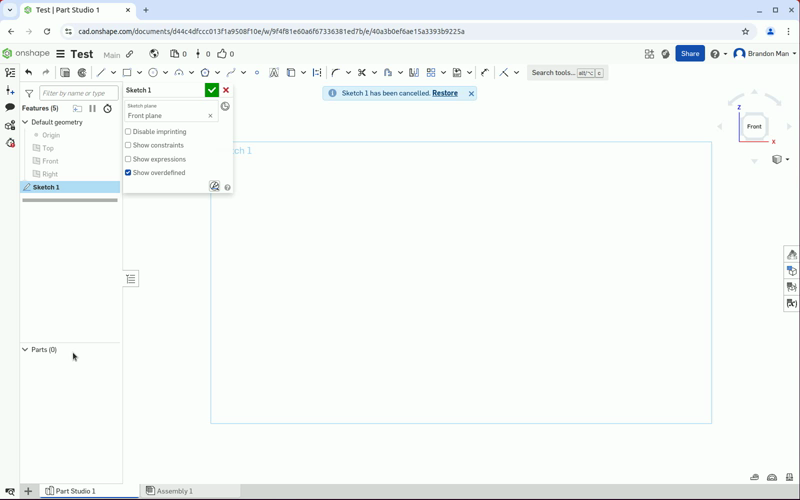
key(l)
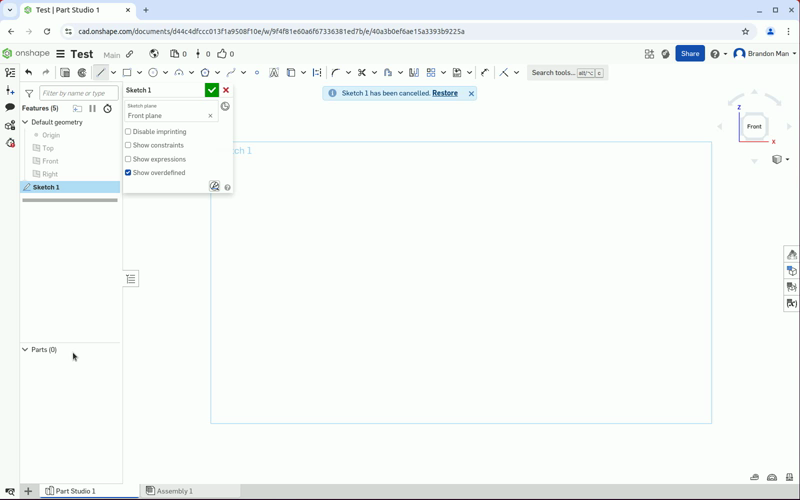
key_down(shift)
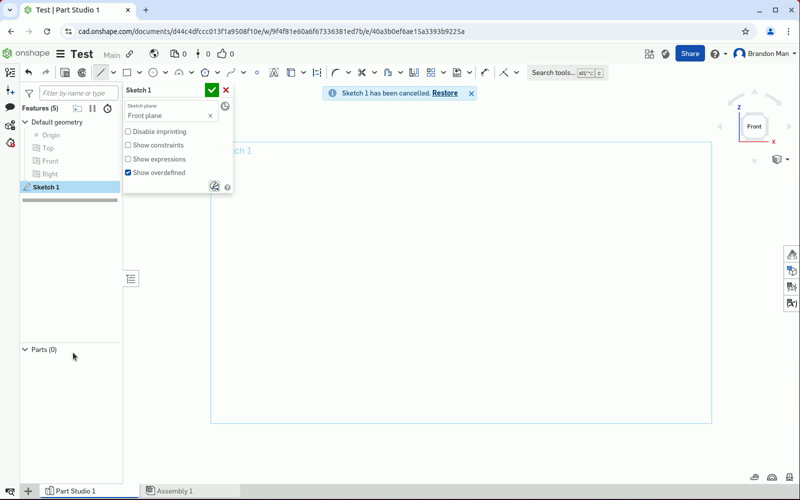
mouse_move(348, 306)
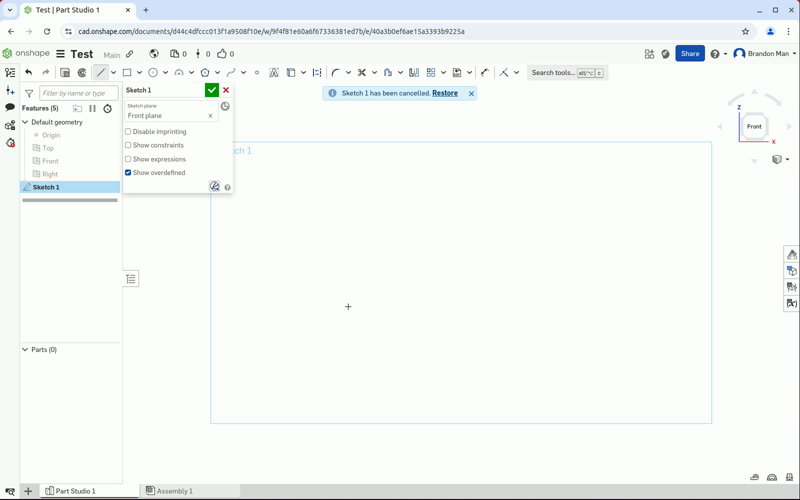
click(348, 306)
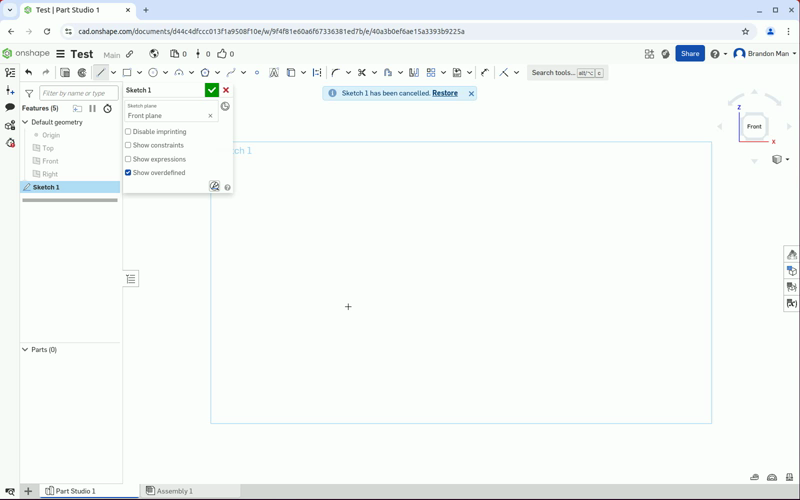
key_up(shift)
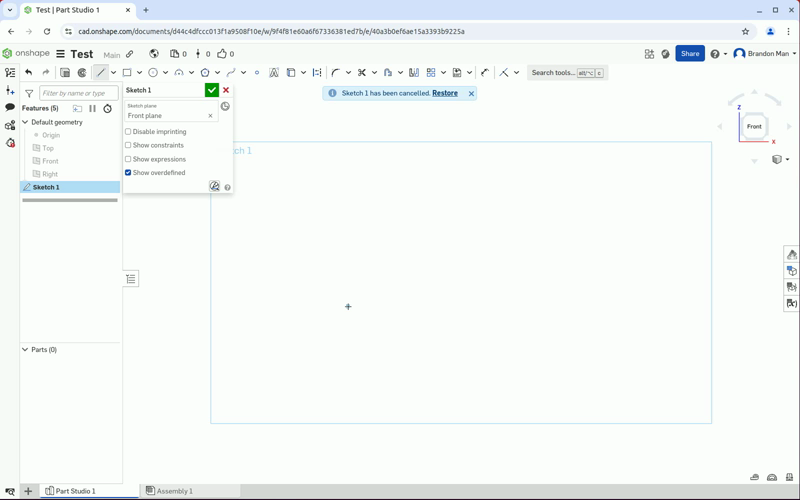
key_down(shift)
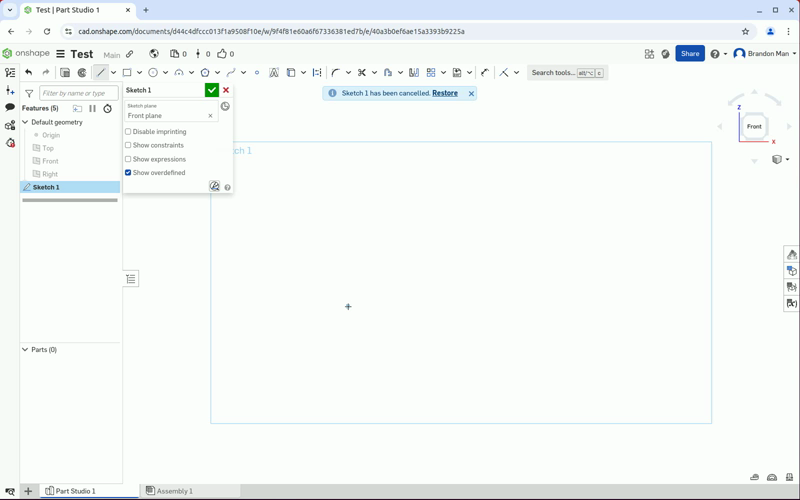
mouse_move(572, 306)
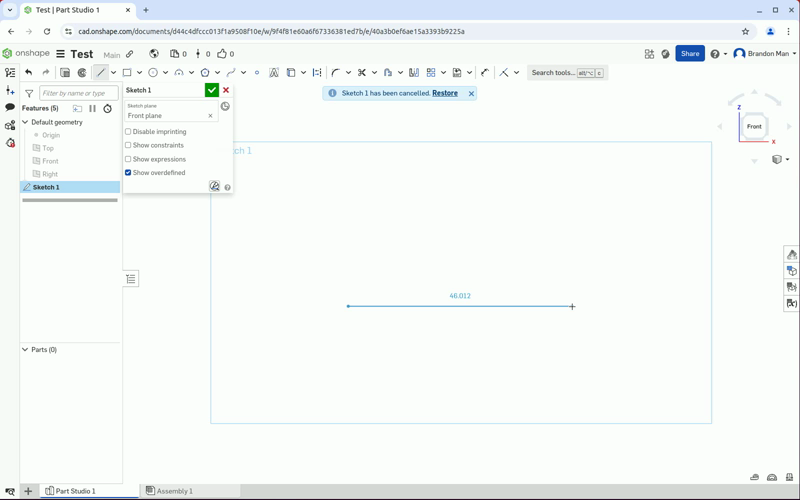
click(572, 306)
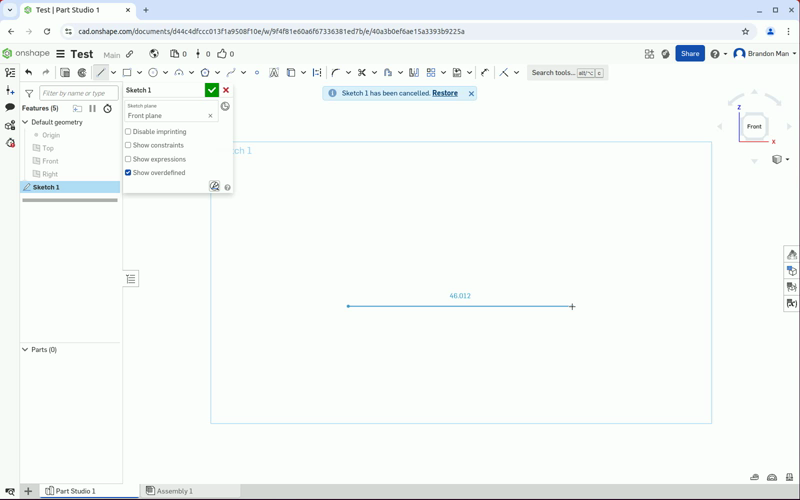
key_up(shift)
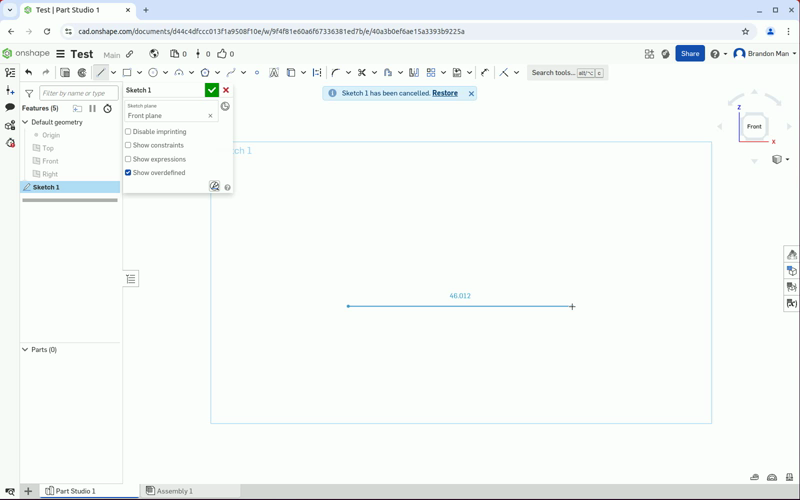
key_down(shift)
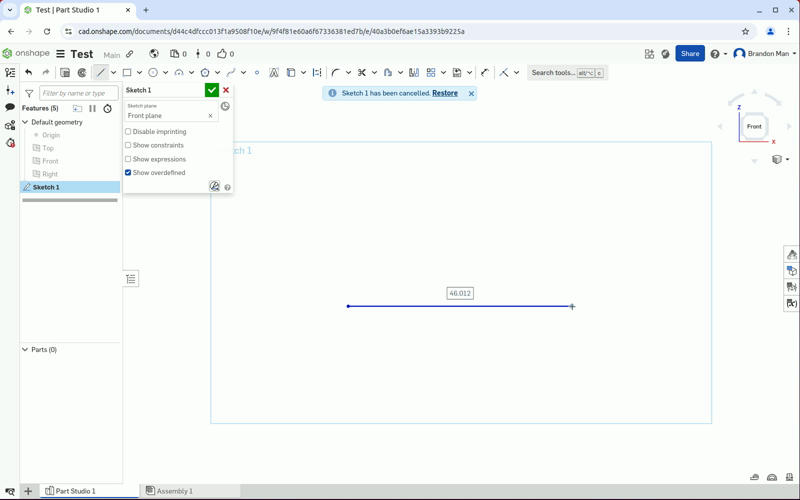
mouse_move(589, 306)
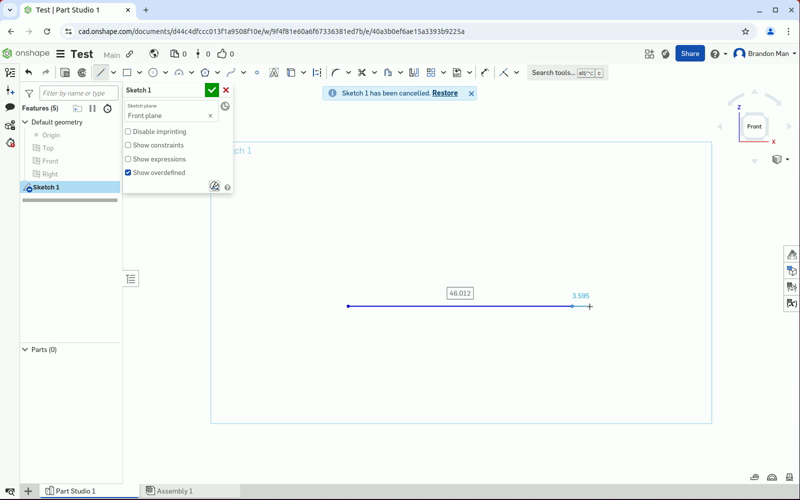
mouse_move(572, 259)
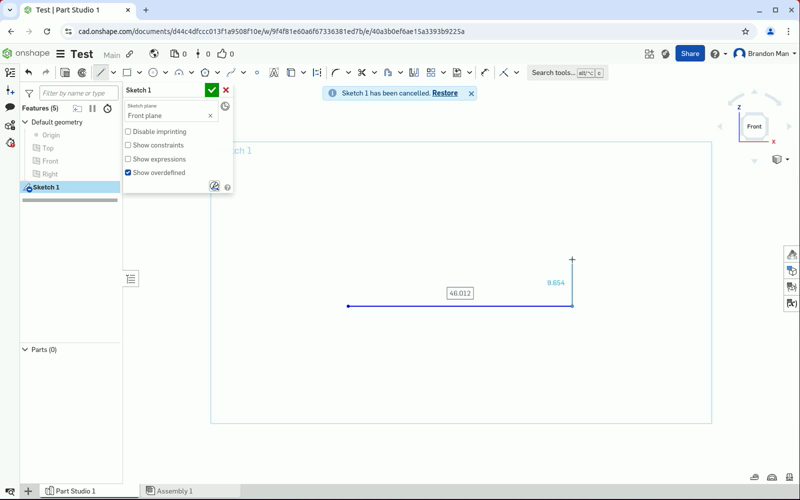
click(572, 259)
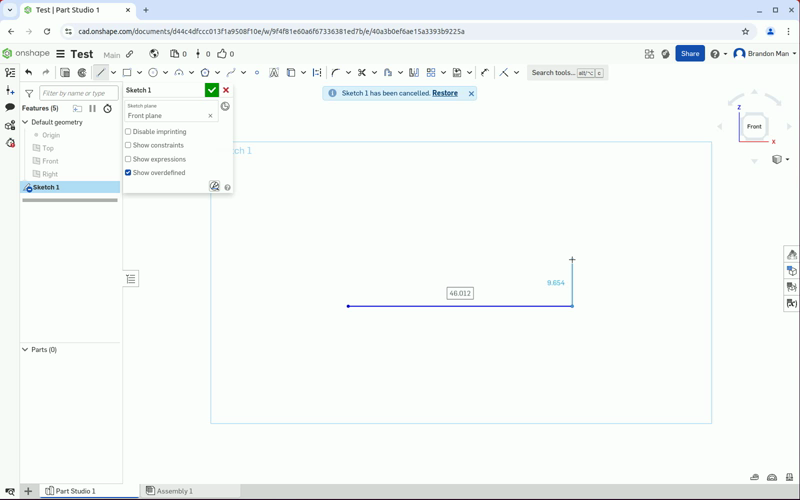
key_up(shift)
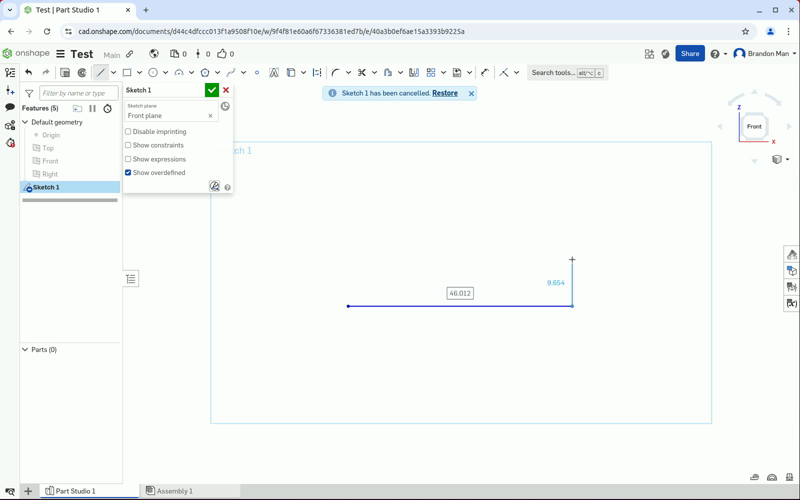
key_down(shift)
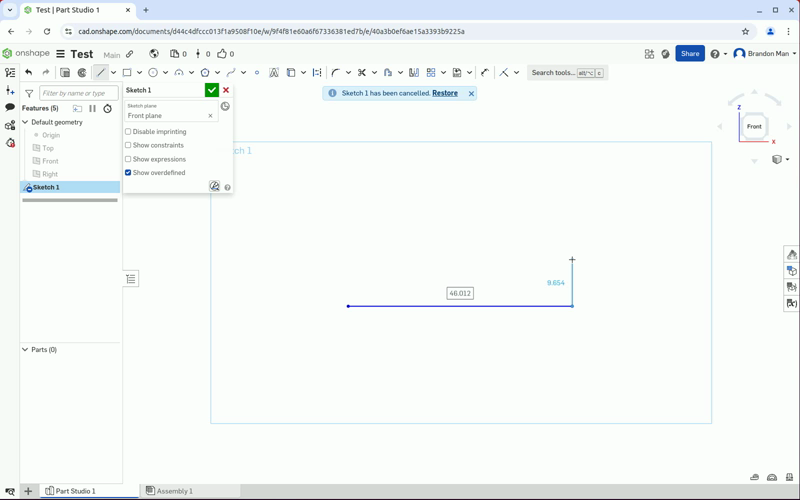
mouse_move(348, 259)
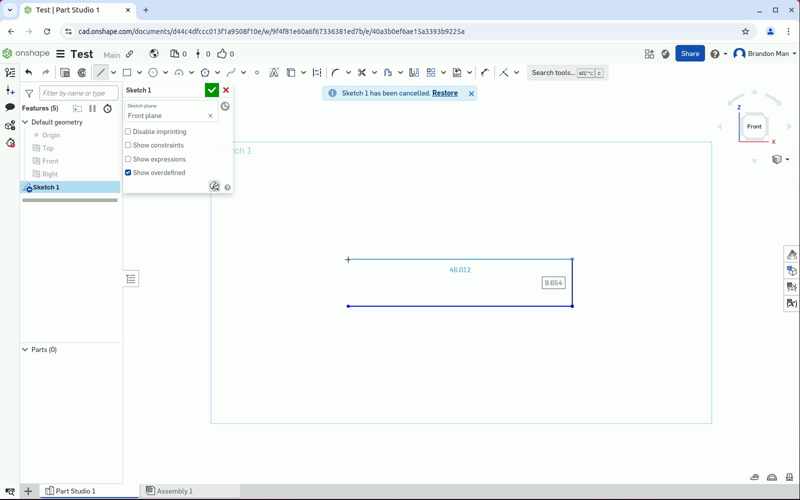
click(348, 259)
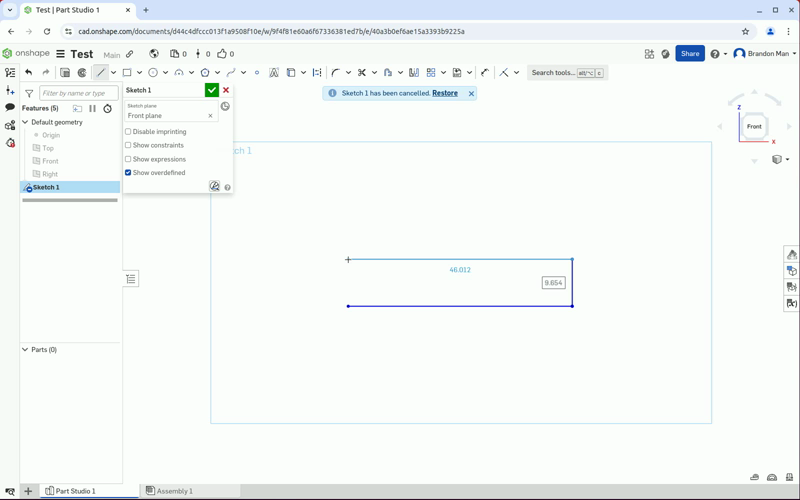
key_up(shift)
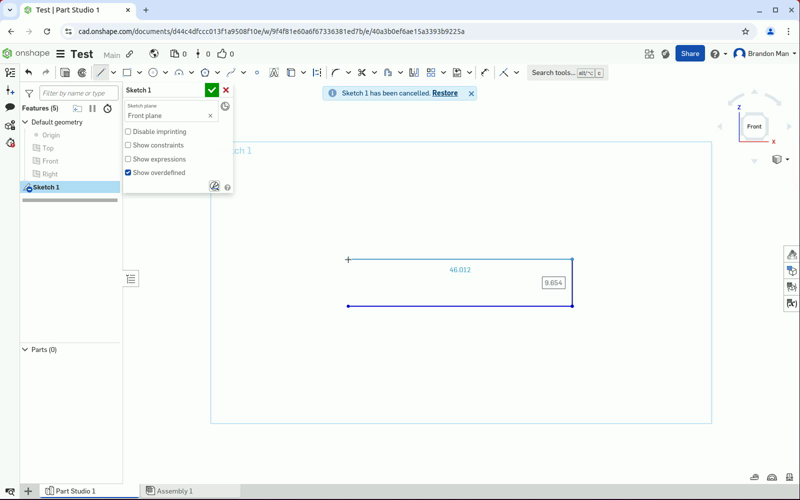
mouse_move(378, 259)
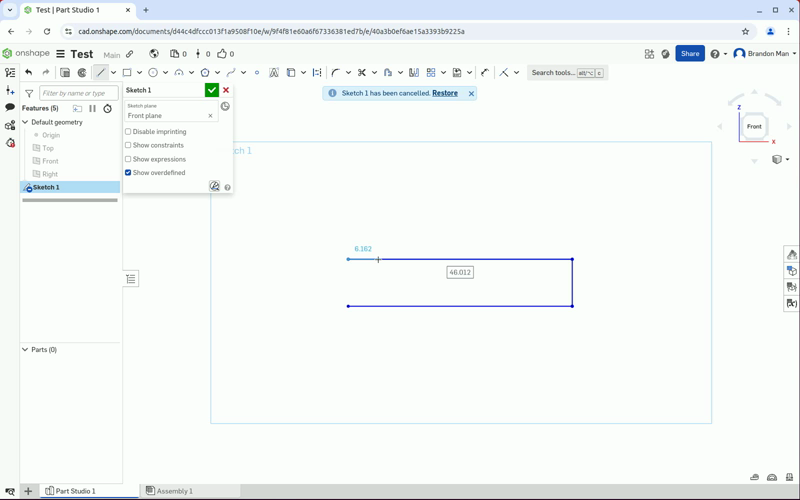
key_down(shift)
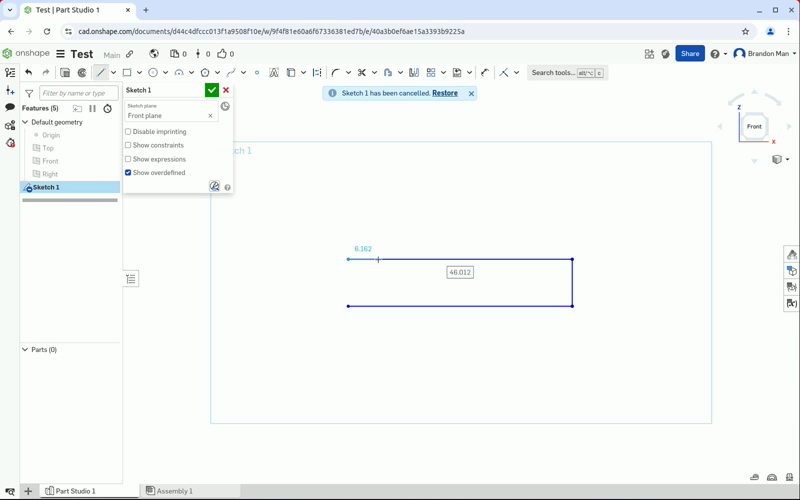
mouse_move(348, 306)
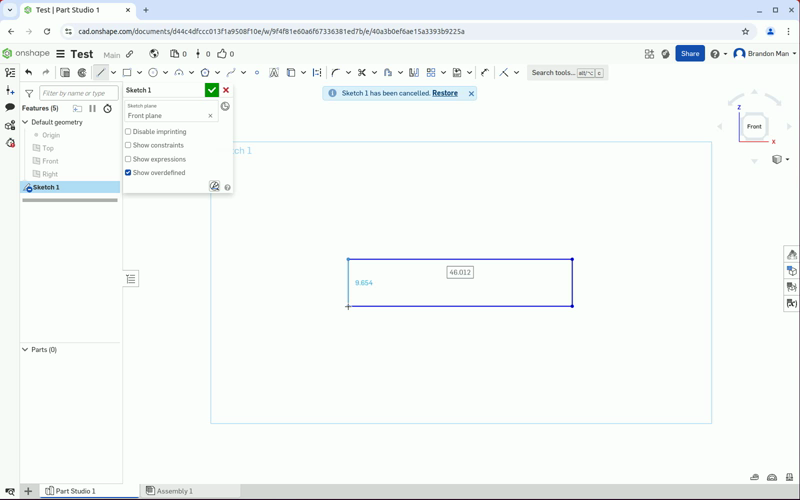
key_up(shift)
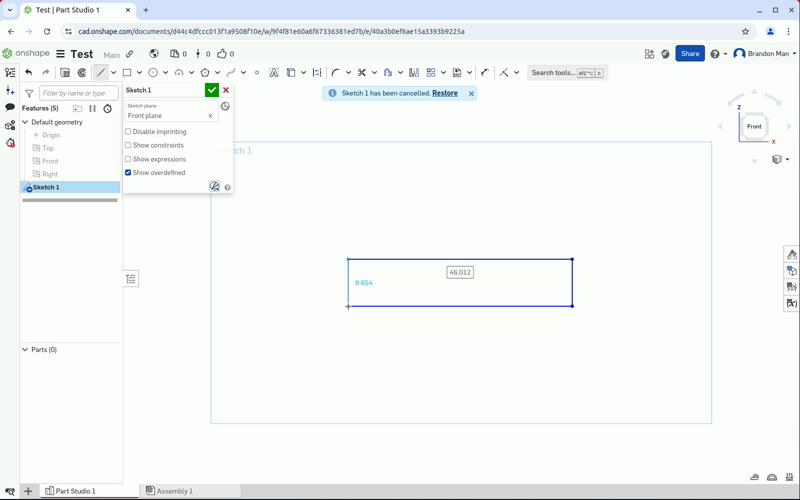
click(348, 306)
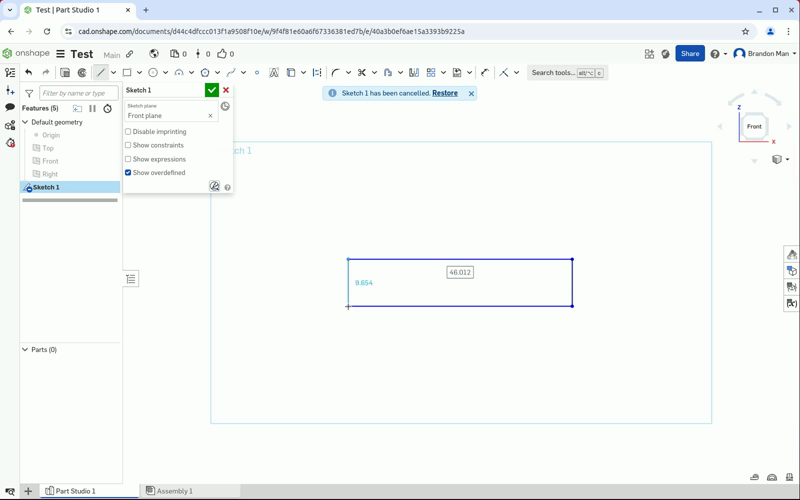
key(esc)
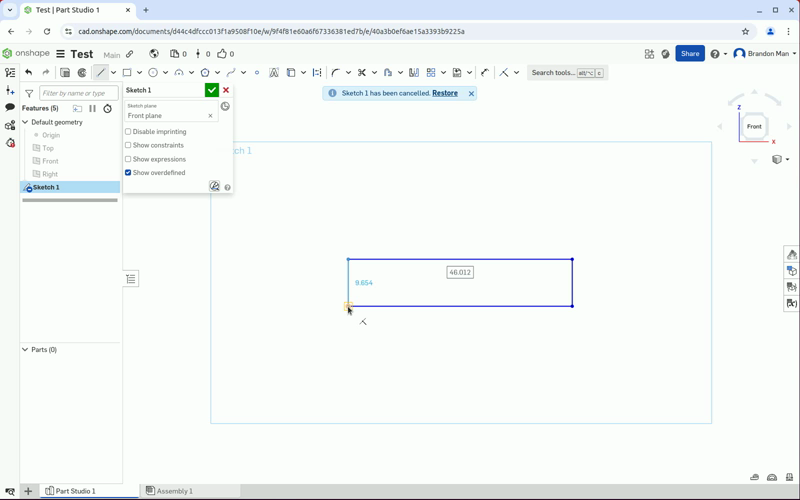
key(c)
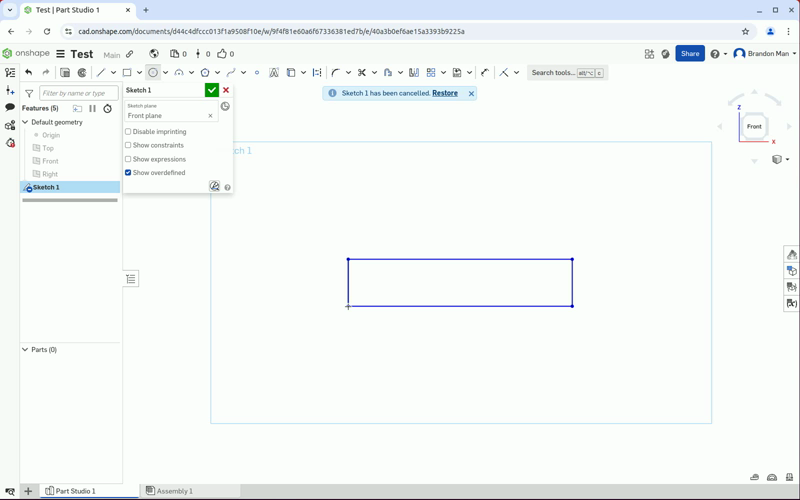
key_down(shift)
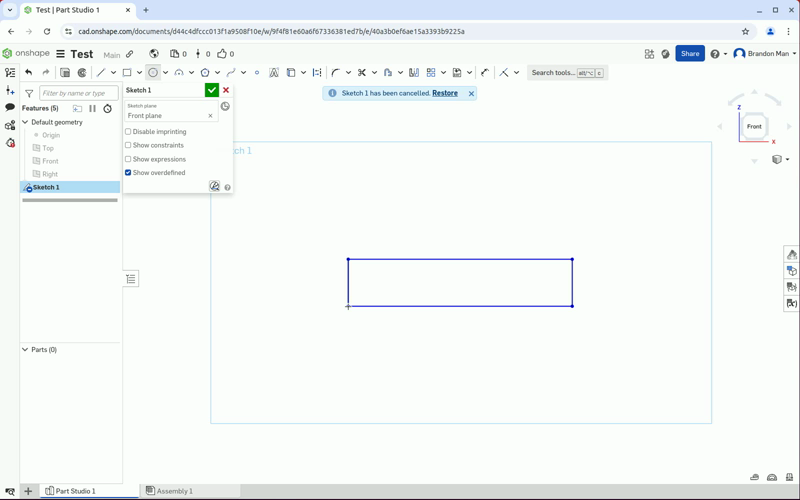
mouse_move(390, 282)
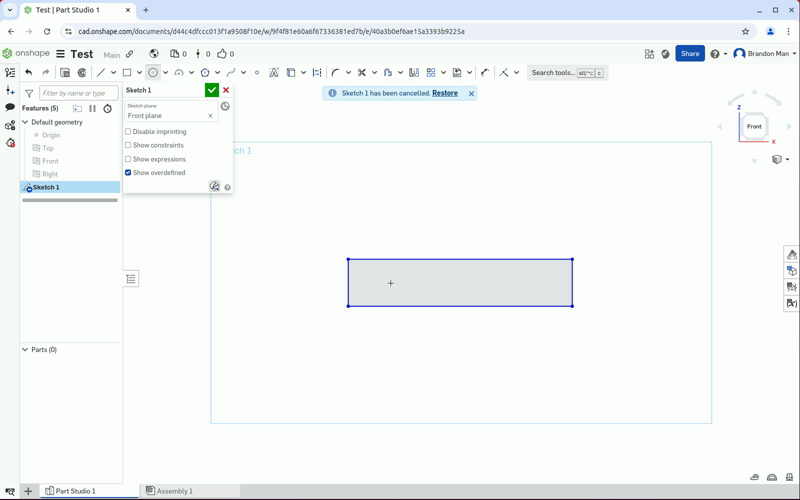
click(390, 282)
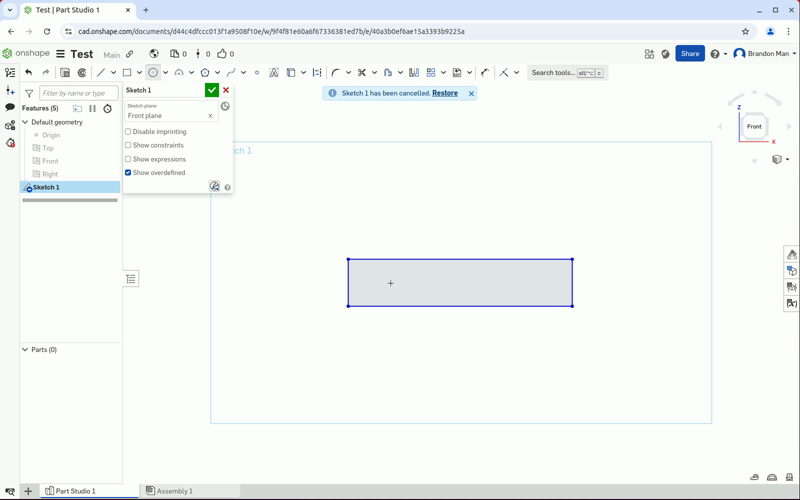
key_up(shift)
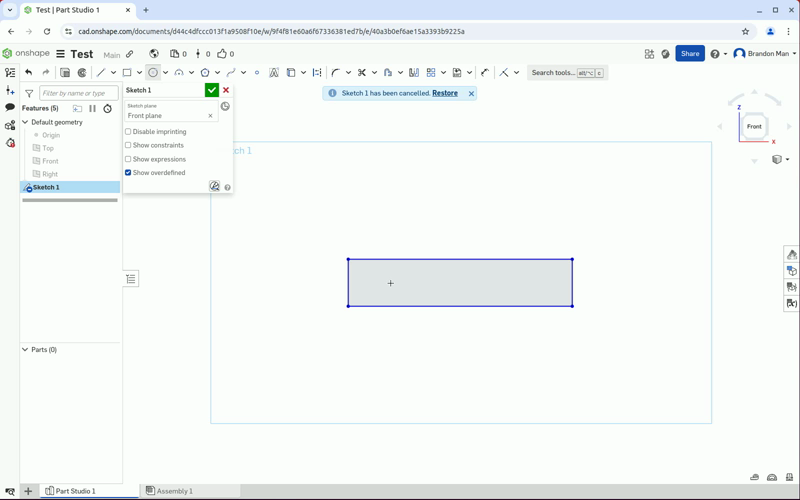
mouse_move(409, 282)
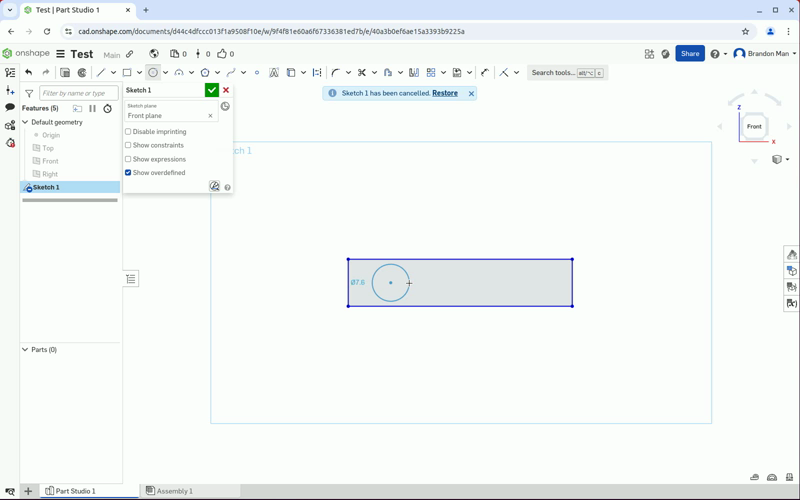
click(409, 282)
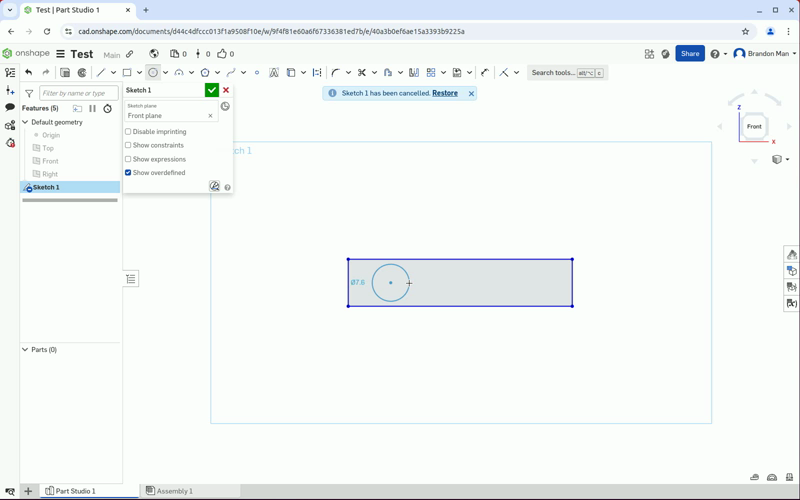
key(esc)
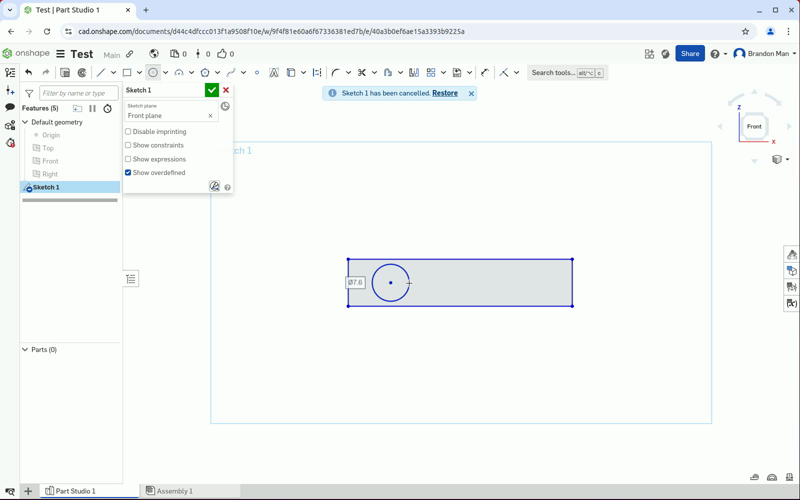
key(c)
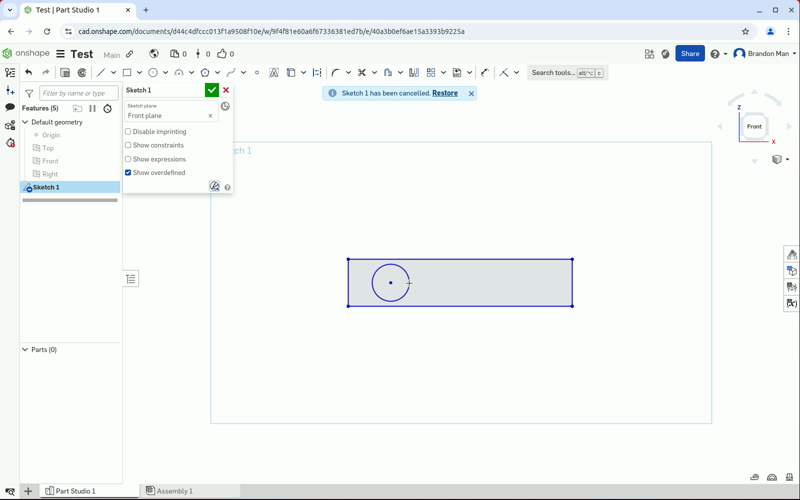
key_down(shift)
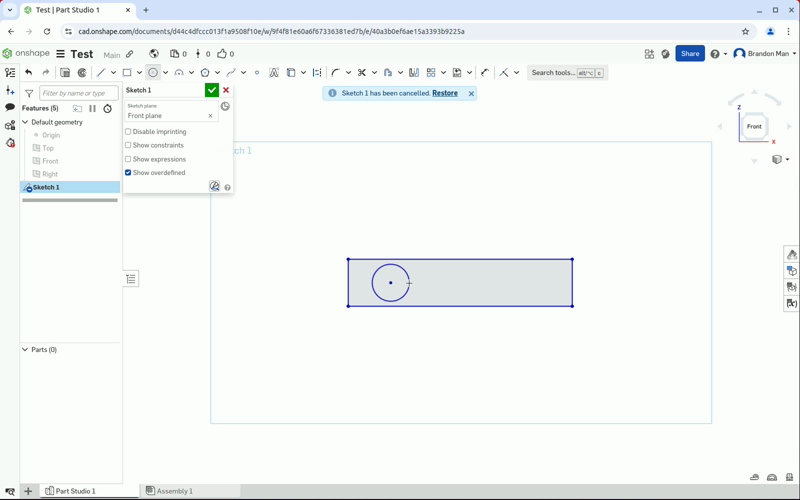
mouse_move(529, 282)
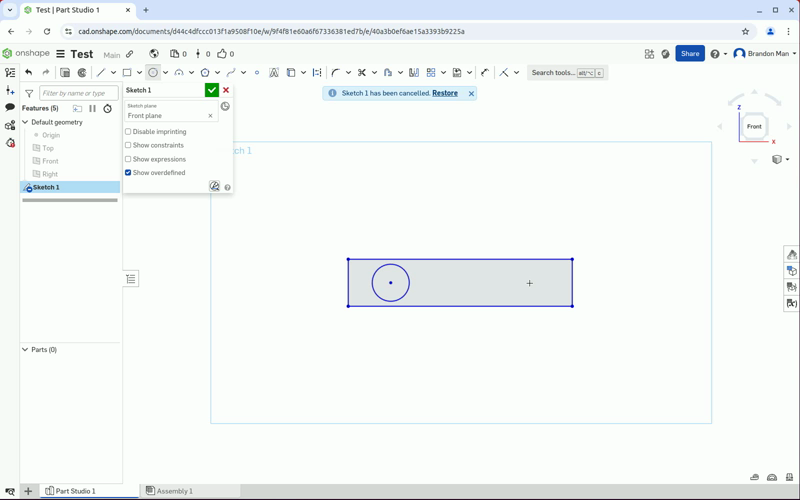
click(529, 282)
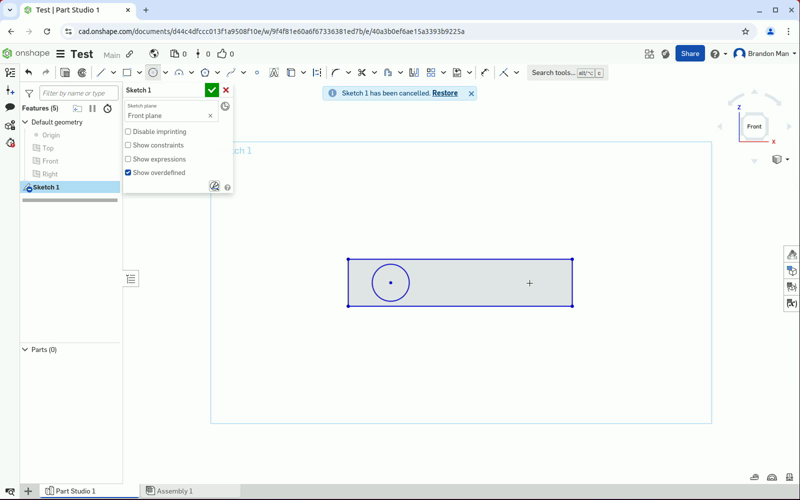
key_up(shift)
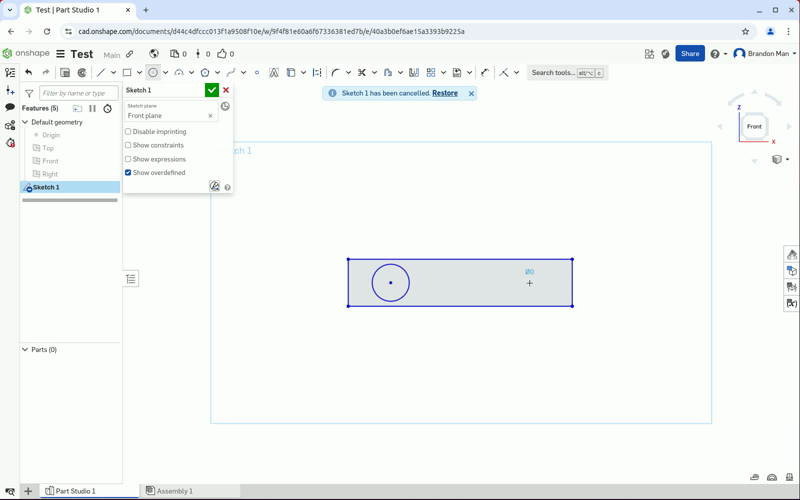
mouse_move(548, 282)
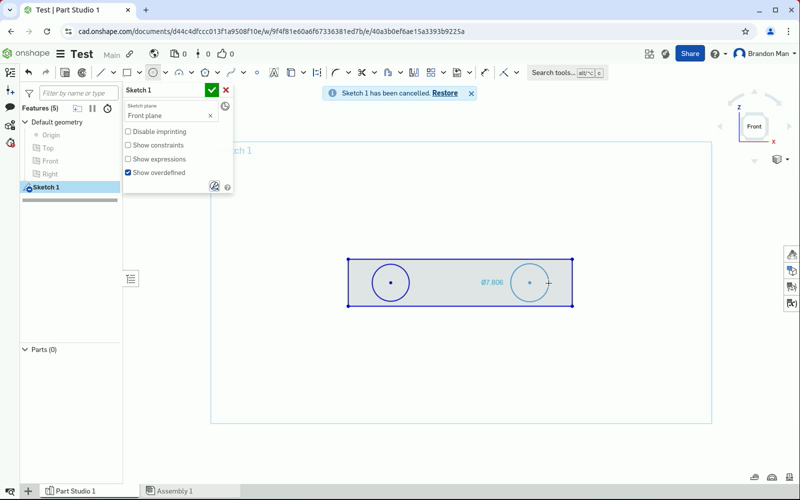
click(548, 282)
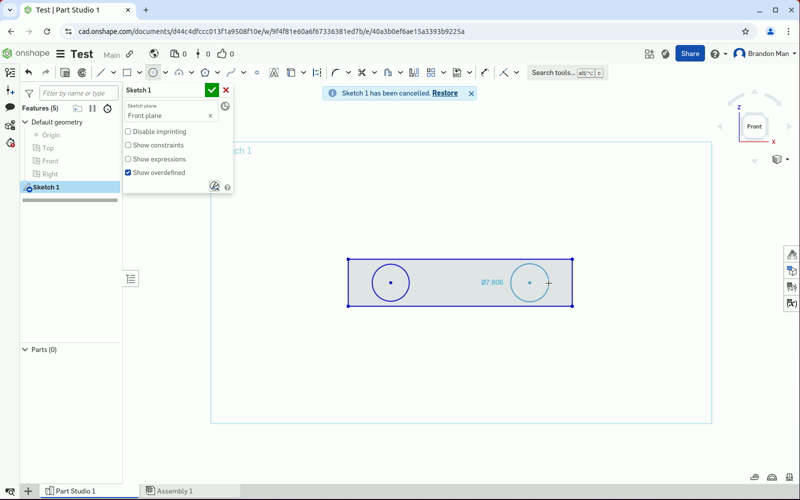
key(esc)
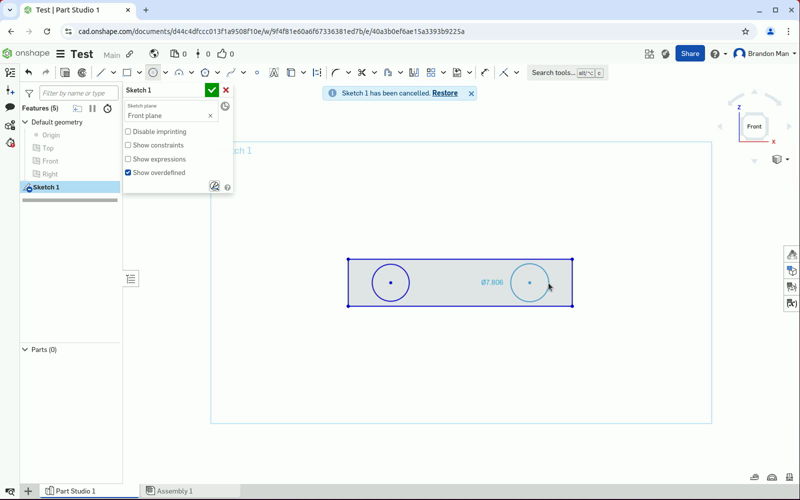
mouse_move(501, 281)
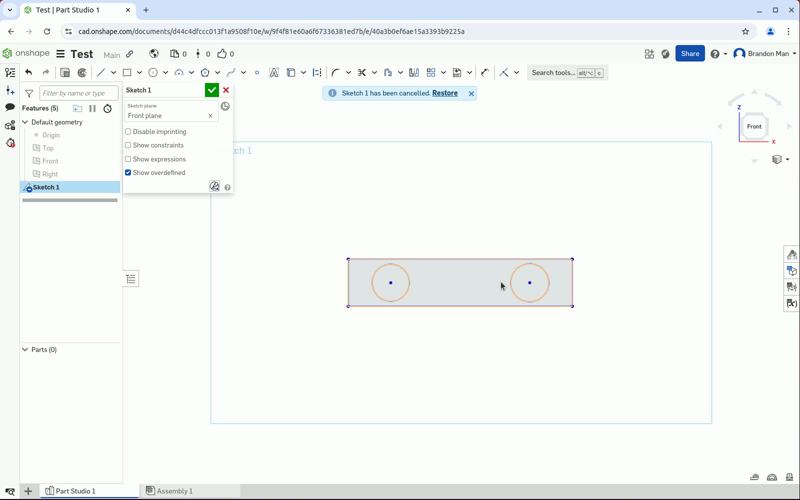
click(501, 281)
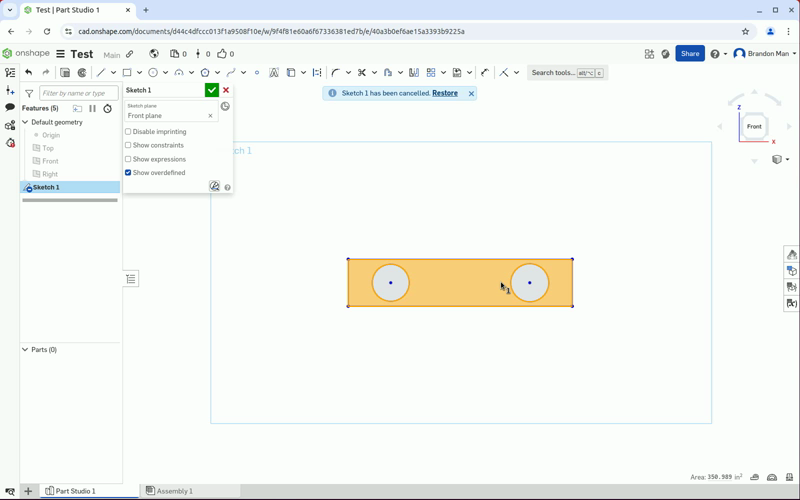
mouse_move(73, 352)
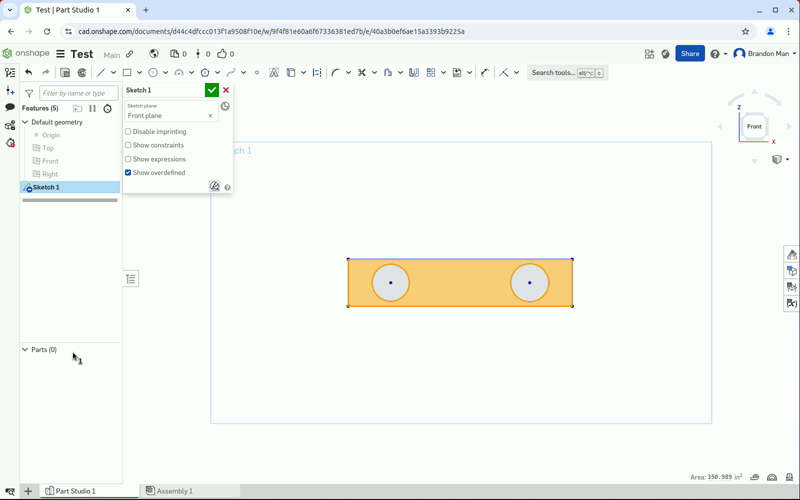
key(shift+y)
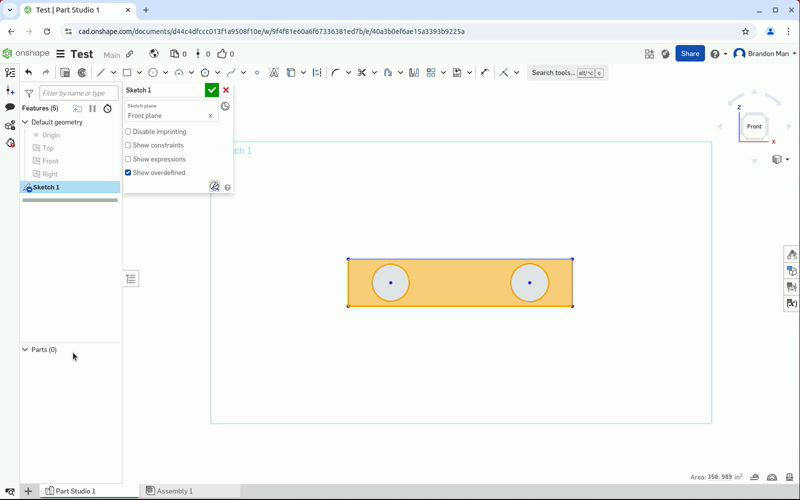
key(shift+e)
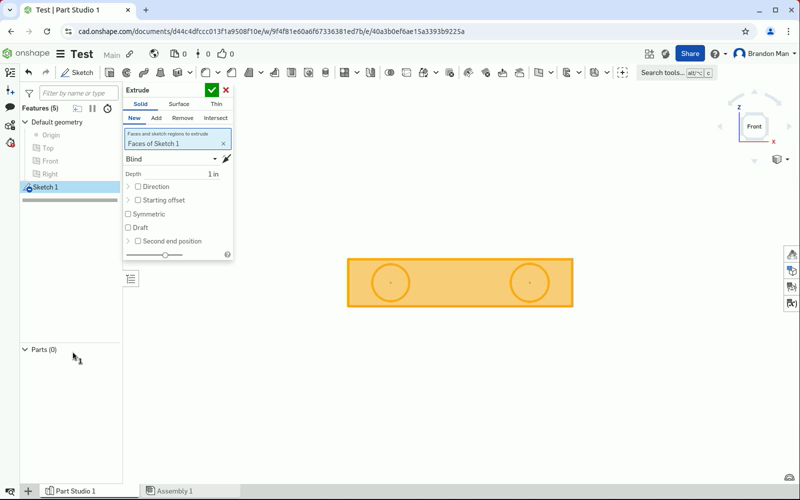
mouse_move(143, 106)
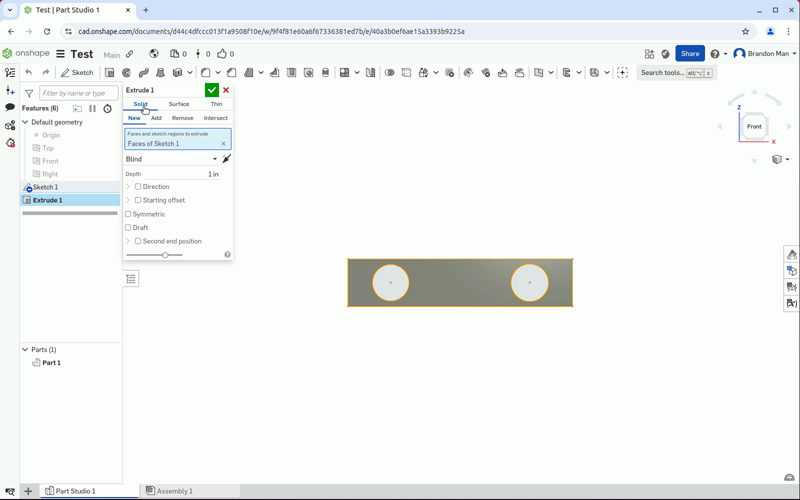
click(143, 106)
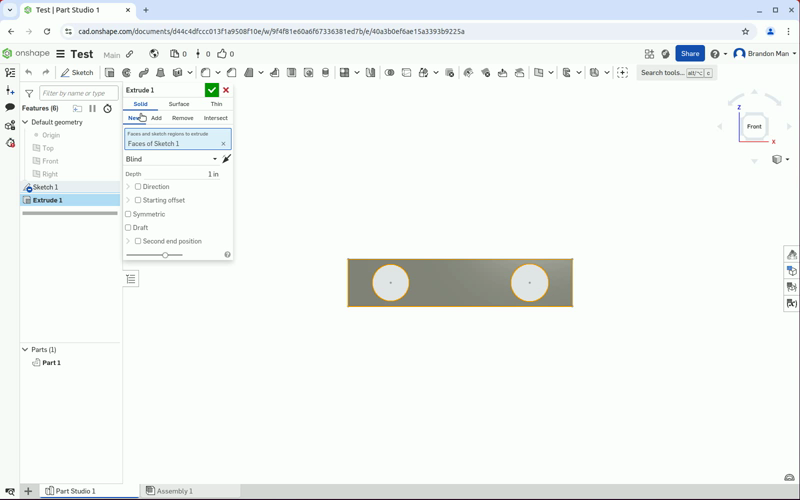
mouse_move(137, 120)
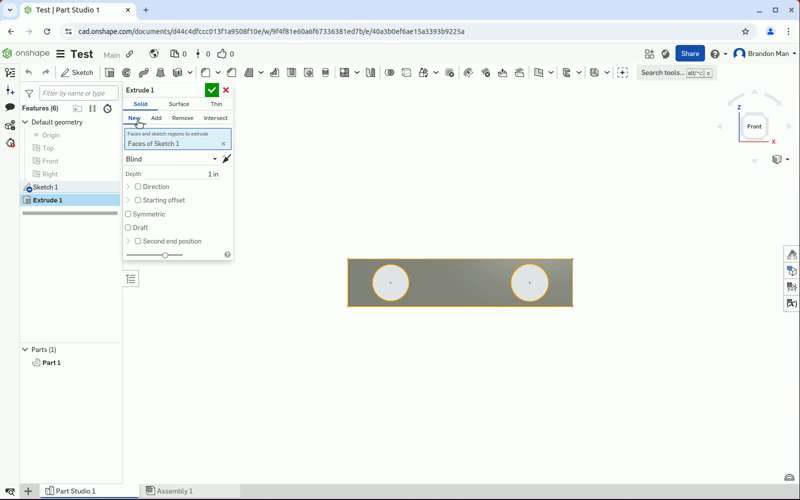
click(137, 120)
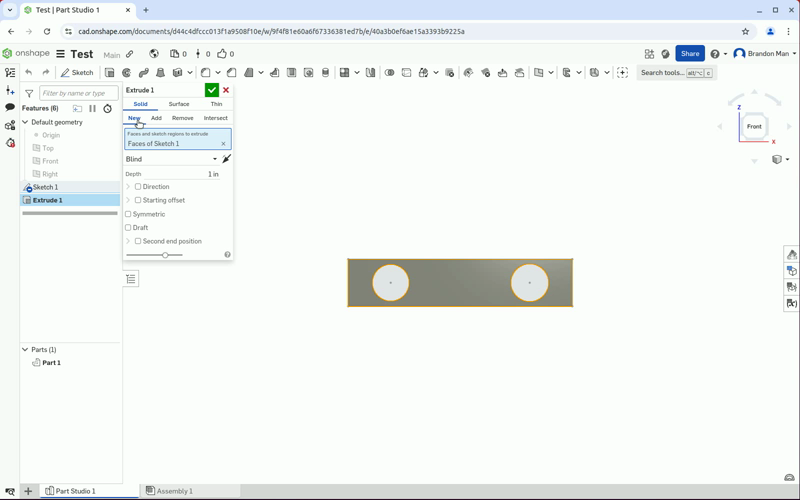
key(tab, 4)
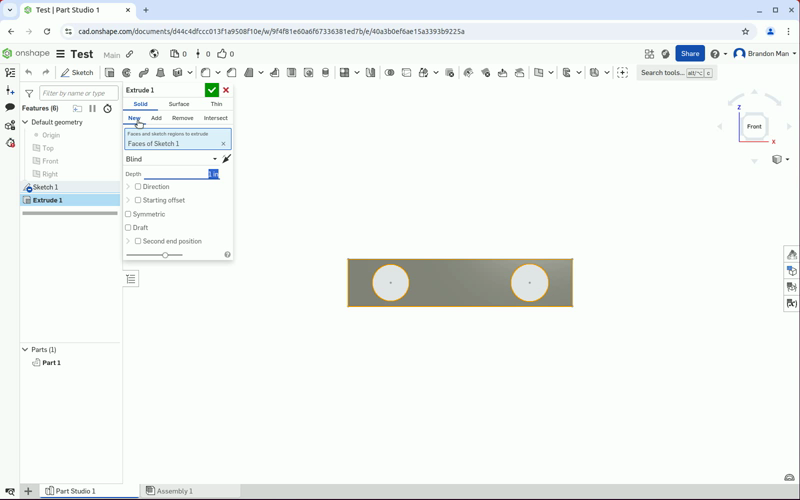
text(14.202)
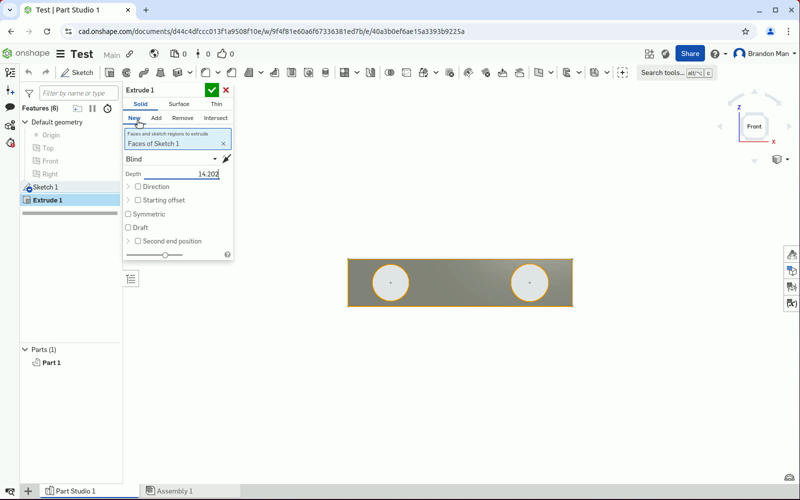
key(enter)
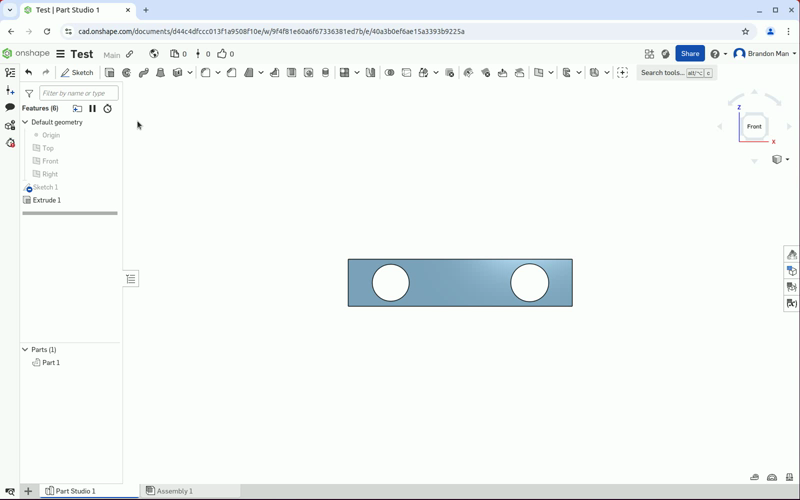
key(shift+h)
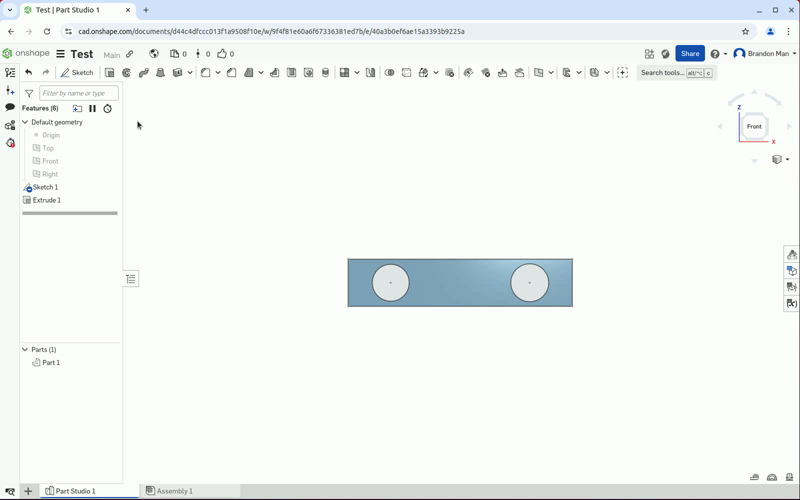
key(shift+h)
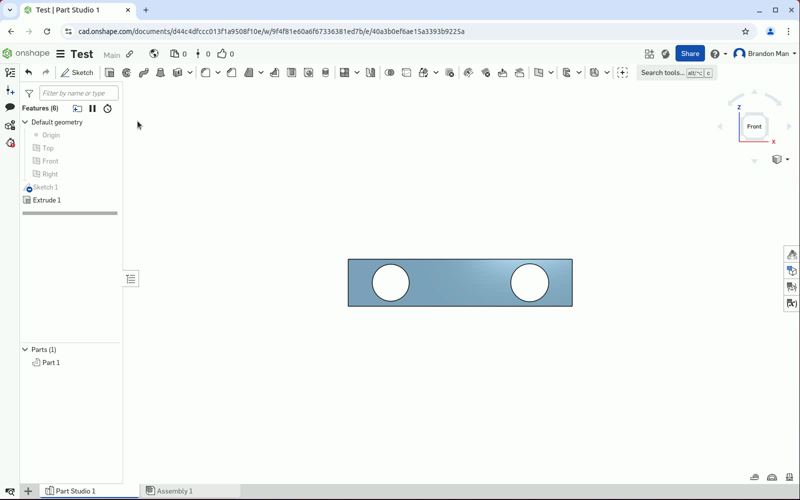
mouse_move(73, 189)
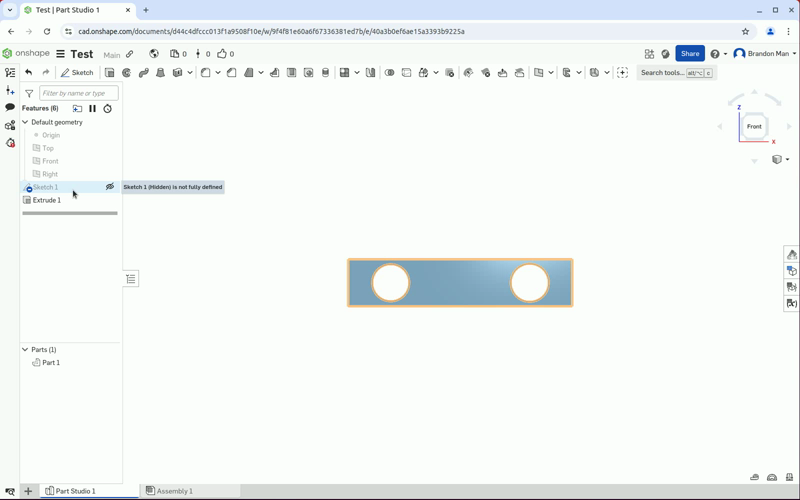
click(73, 189)
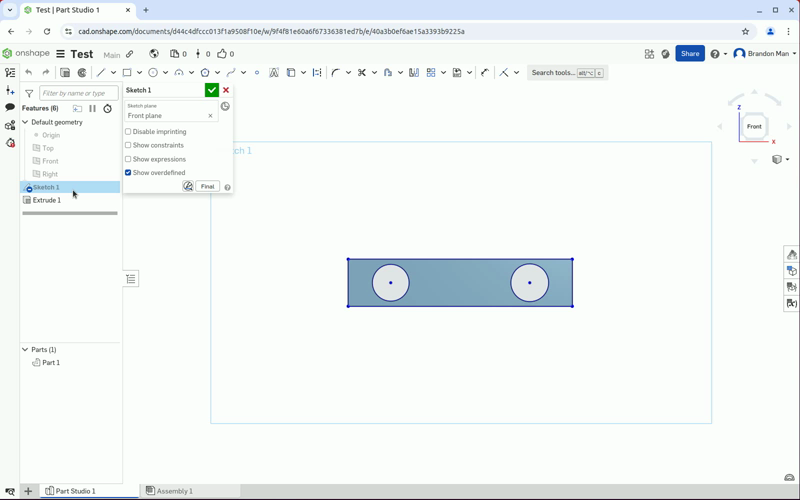
mouse_move(229, 92)
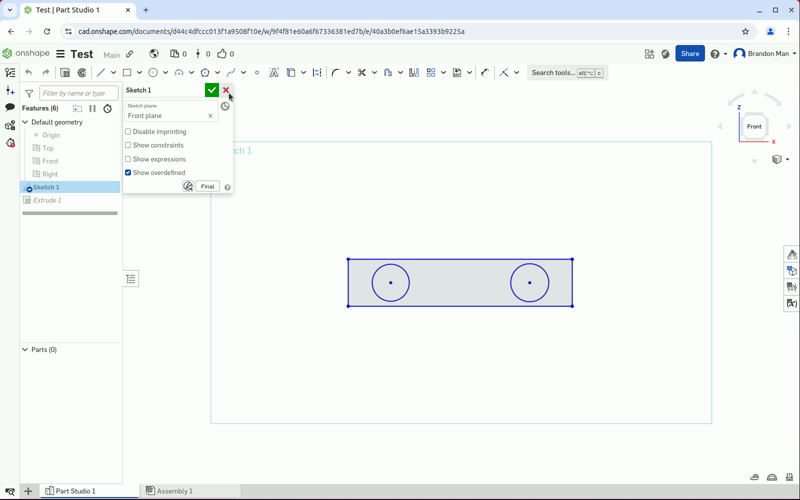
click(229, 92)
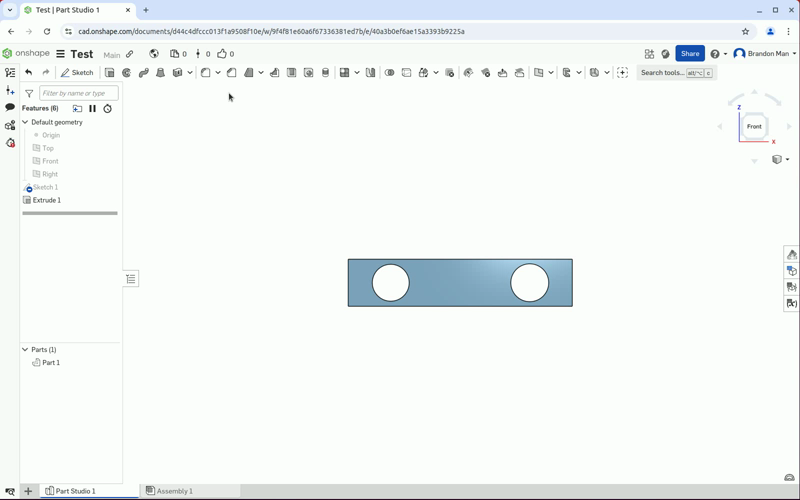
mouse_move(73, 352)
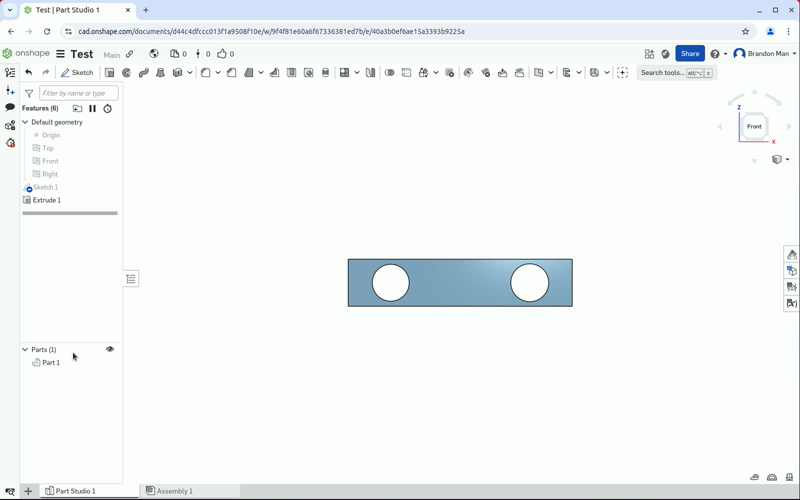
key(y)
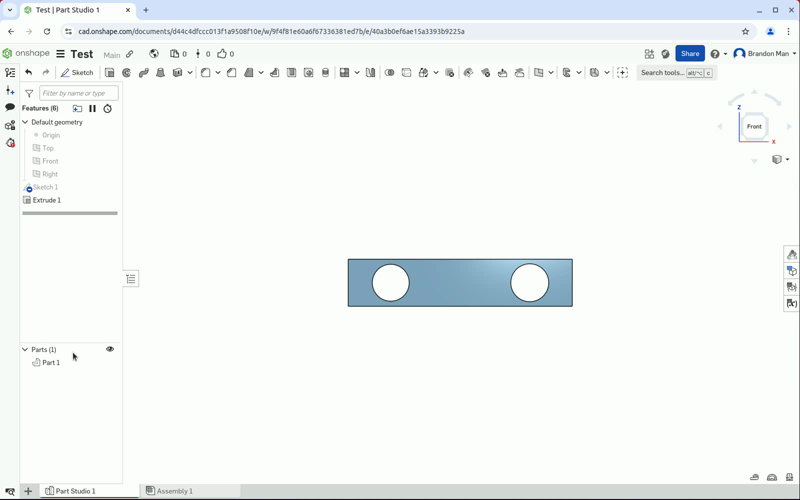
key(shift+p)
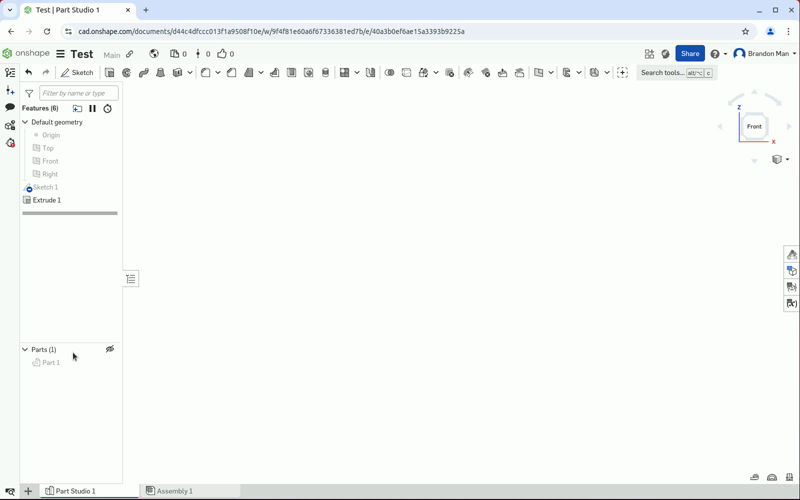
key(space)
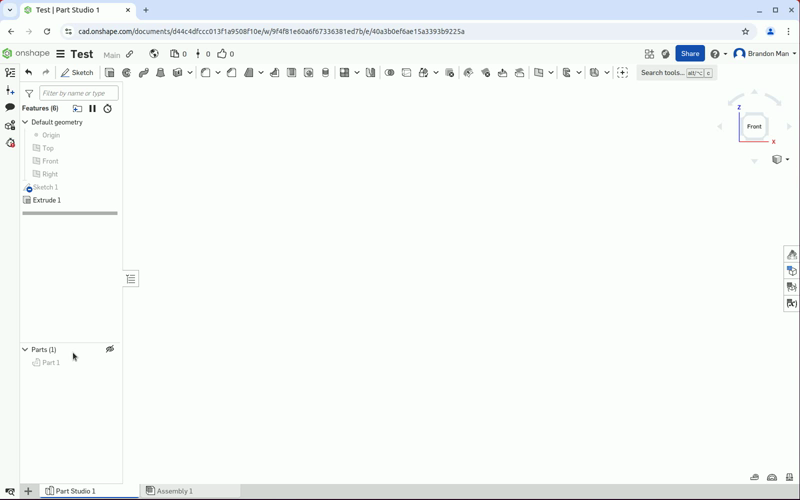
key_down(shift)
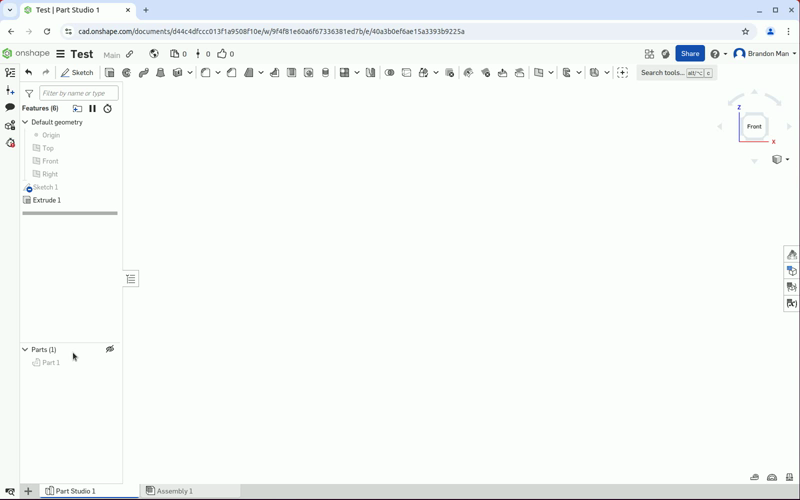
key(down)
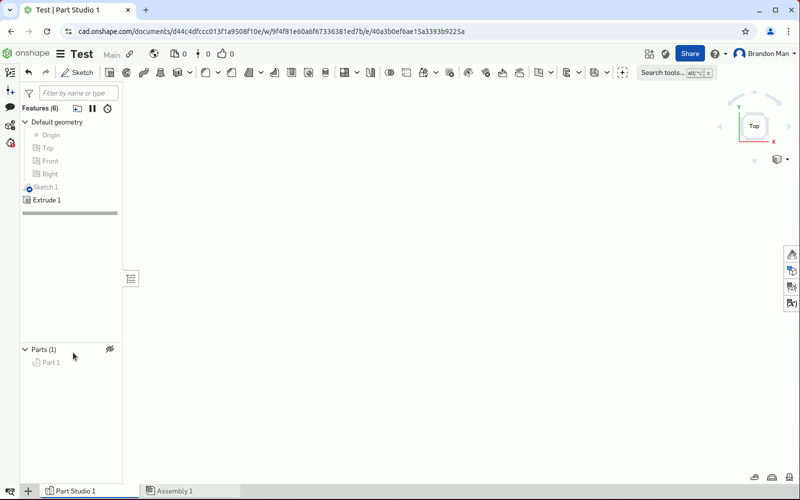
key_up(shift)
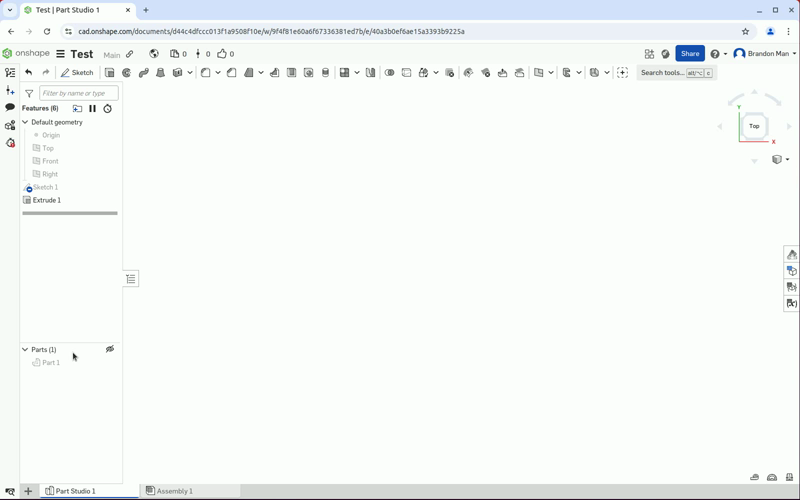
mouse_move(73, 352)
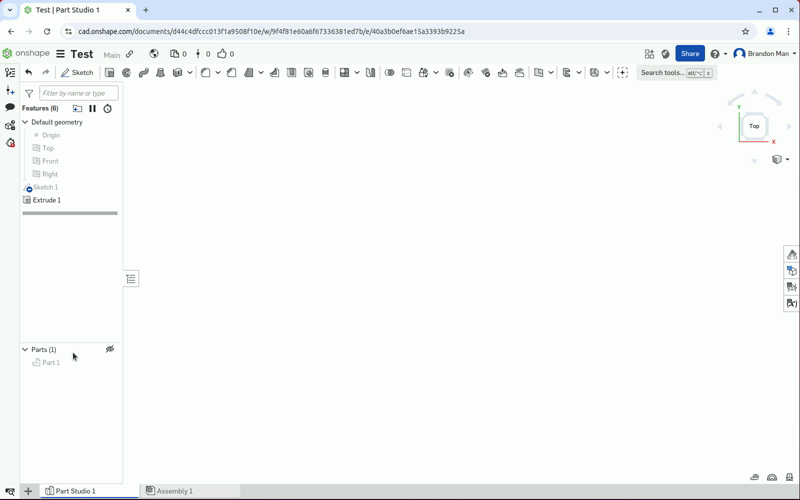
key(shift+y)
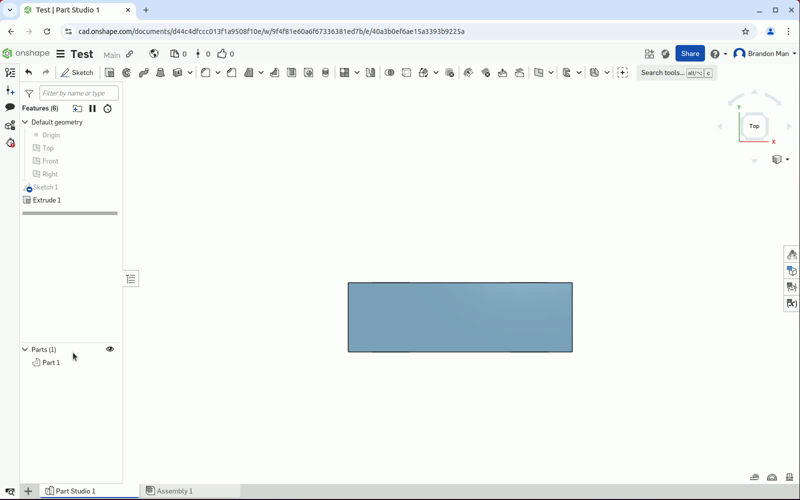
mouse_move(541, 75)
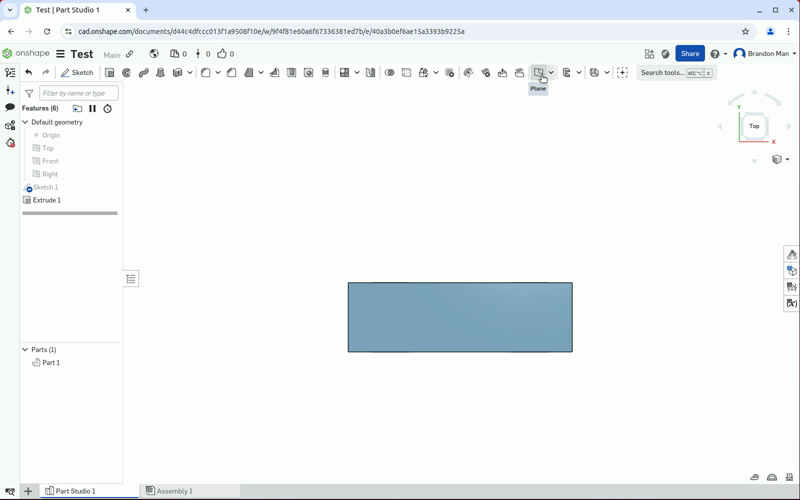
click(541, 75)
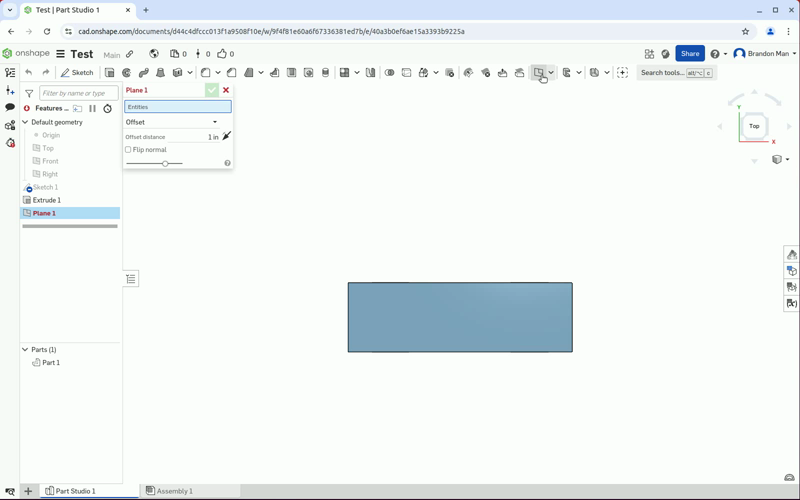
mouse_move(73, 150)
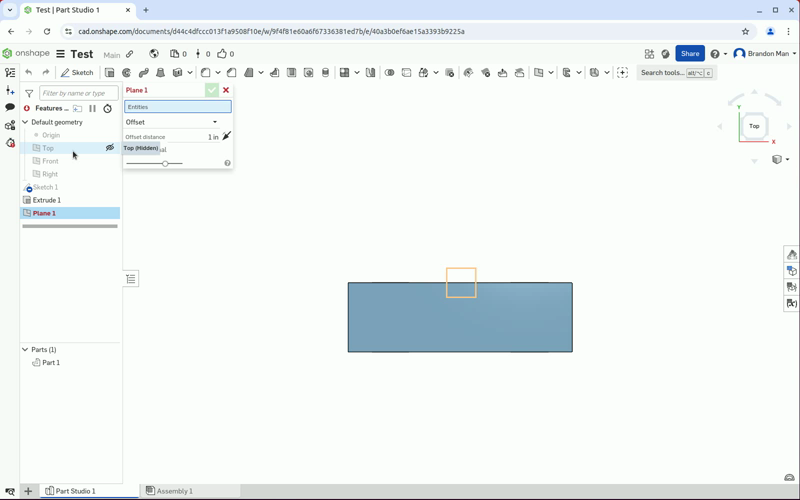
click(73, 150)
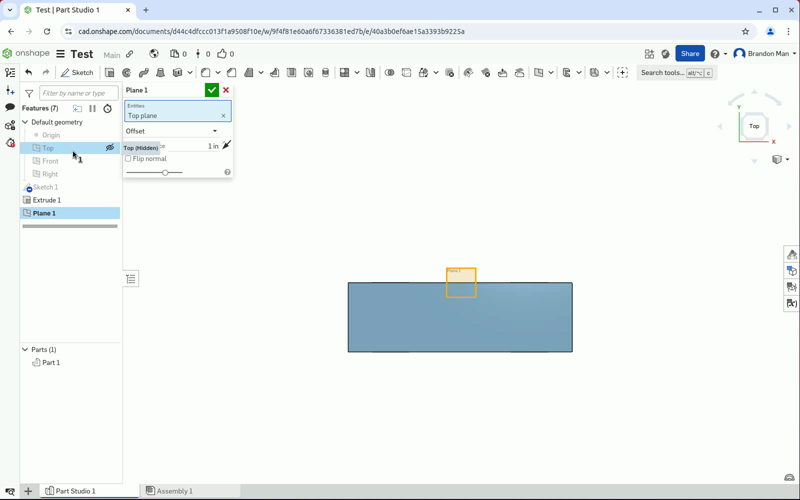
key(tab, 2)
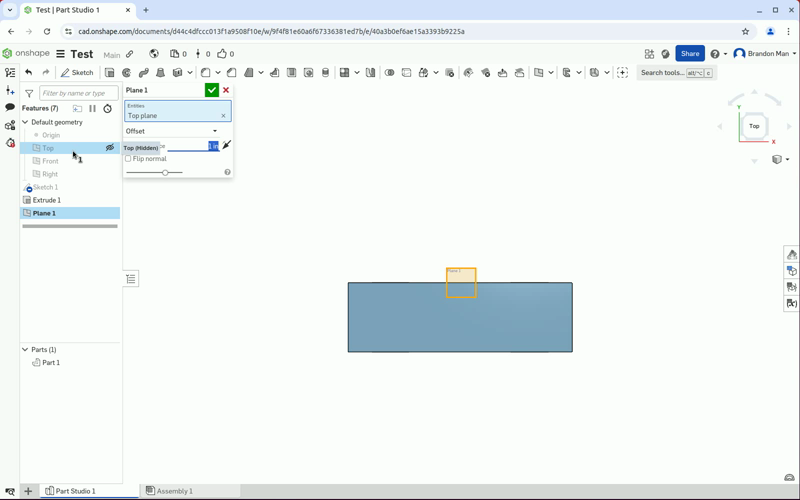
text(4.807)
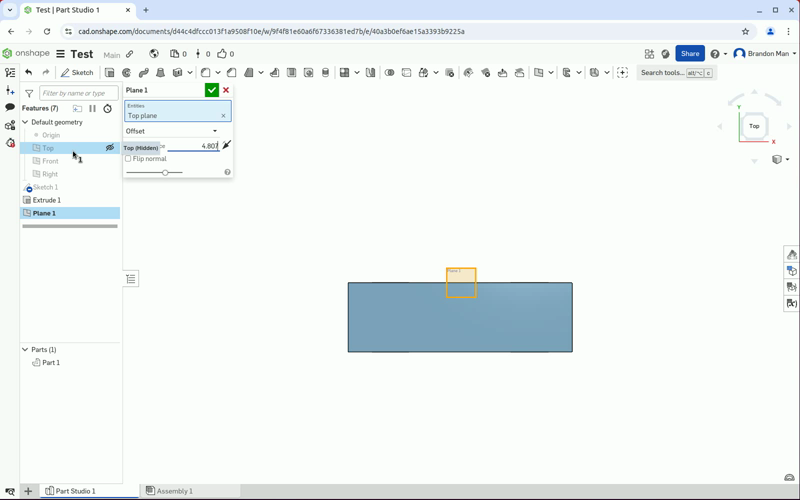
key(enter, 2)
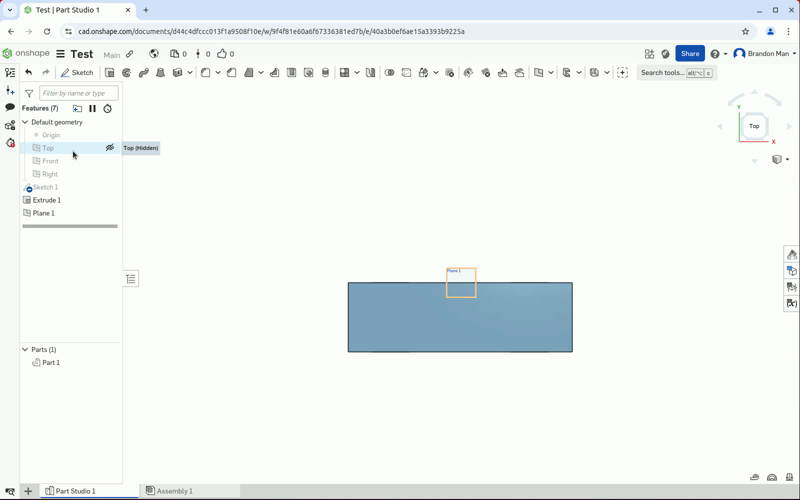
key(shift+s)
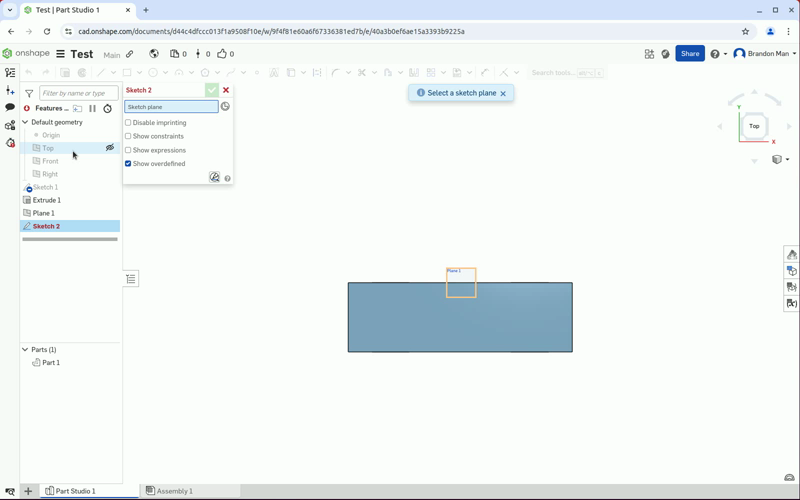
mouse_move(73, 215)
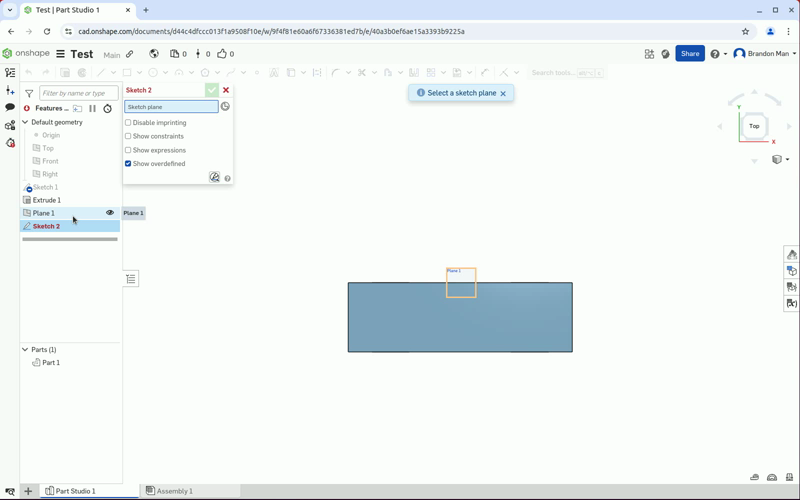
click(73, 215)
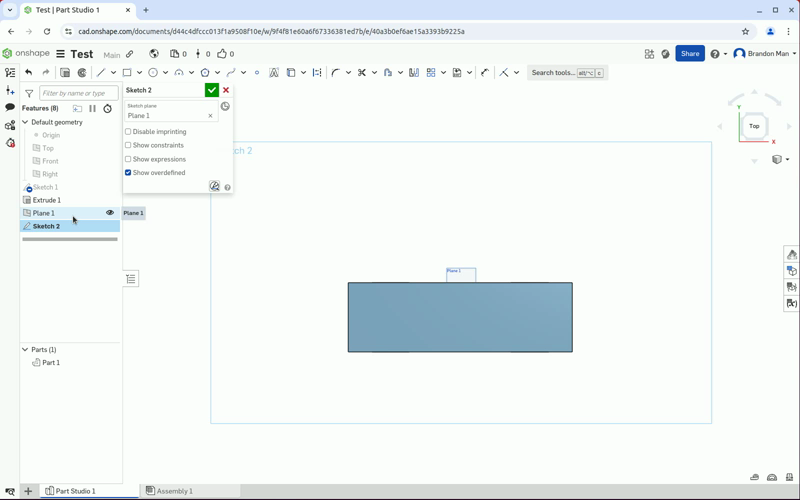
mouse_move(73, 352)
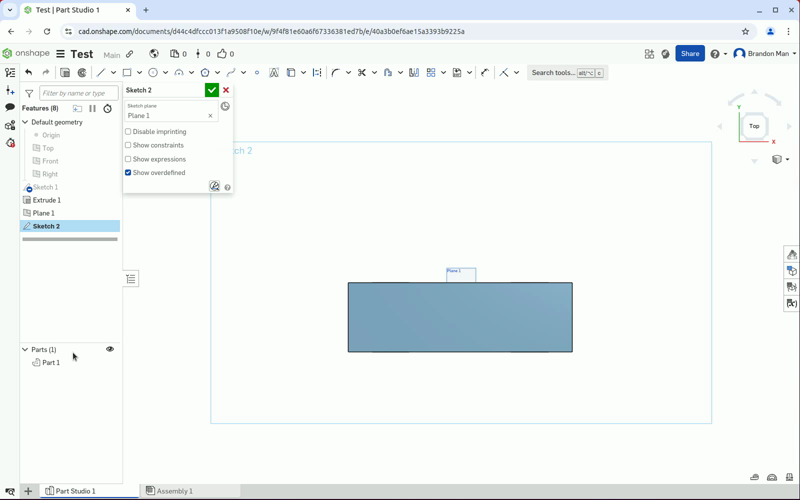
key(y)
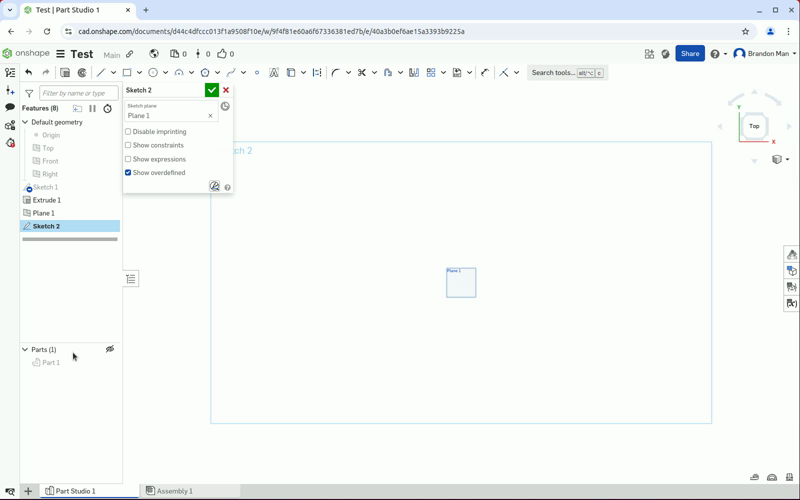
key(a)
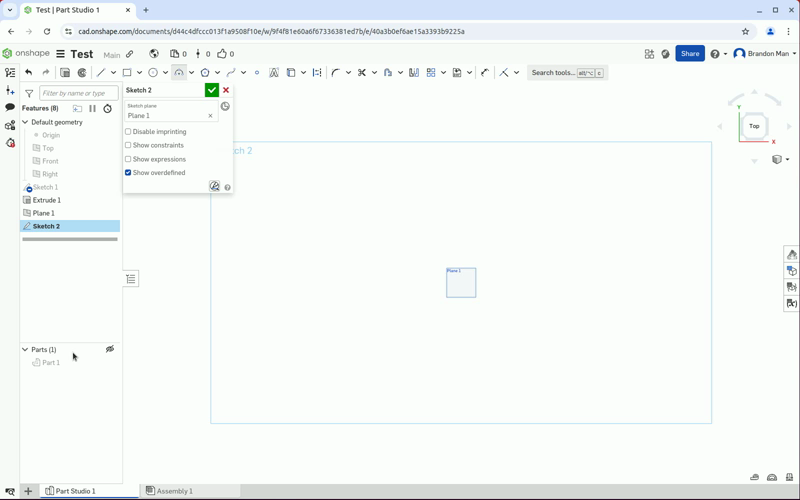
key_down(shift)
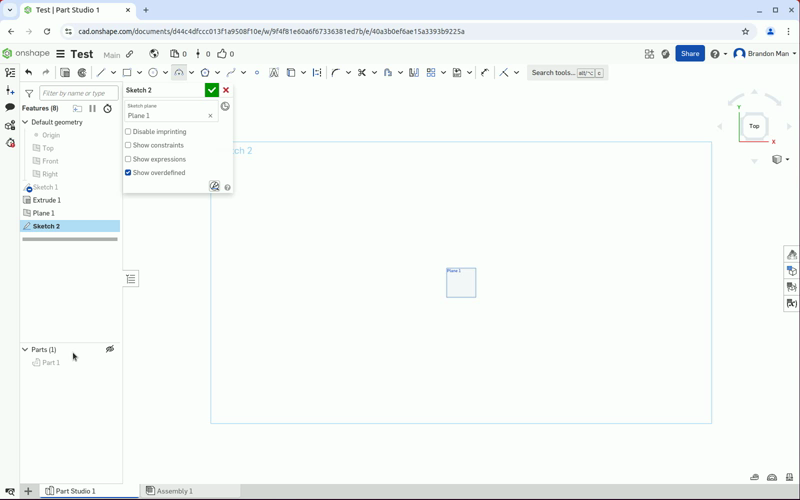
mouse_move(437, 282)
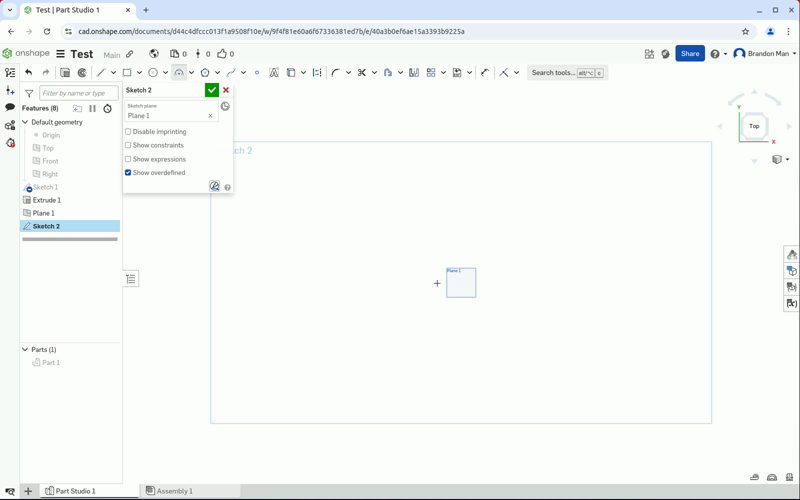
click(437, 282)
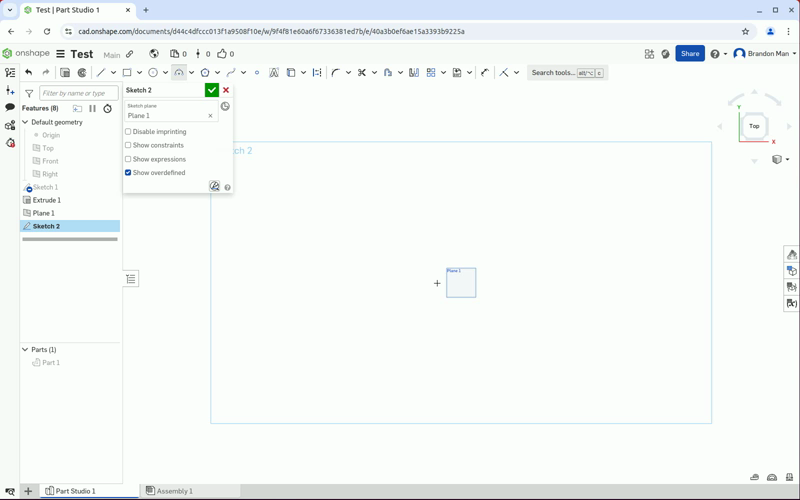
key_up(shift)
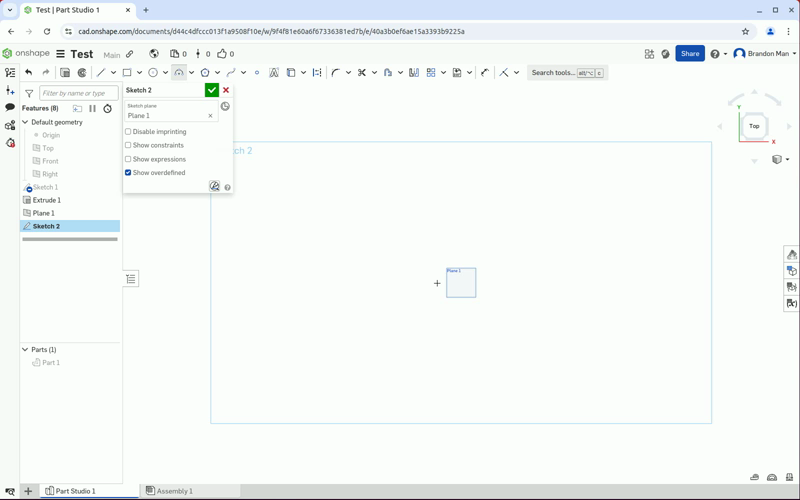
key_down(shift)
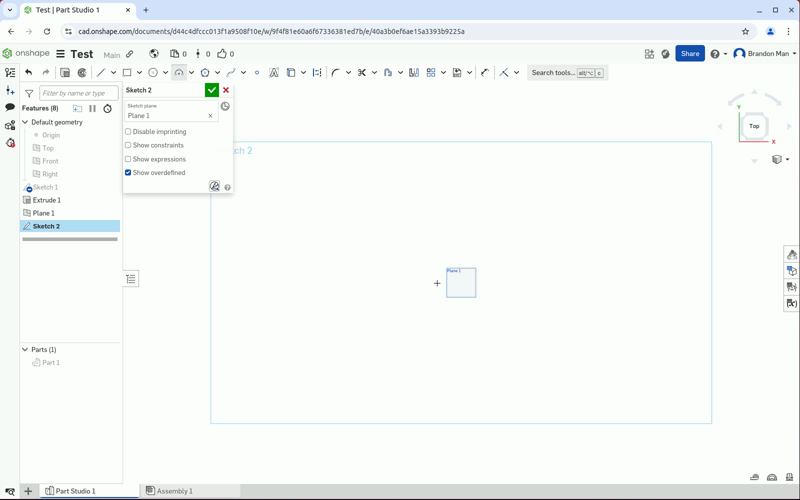
mouse_move(483, 282)
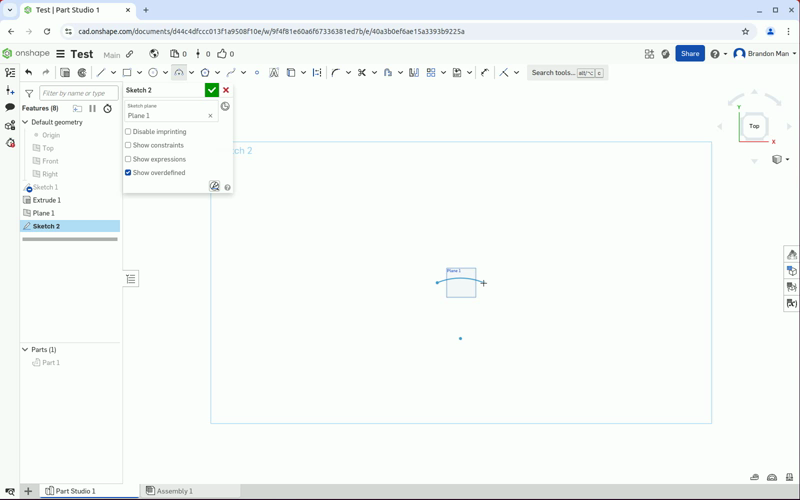
click(483, 282)
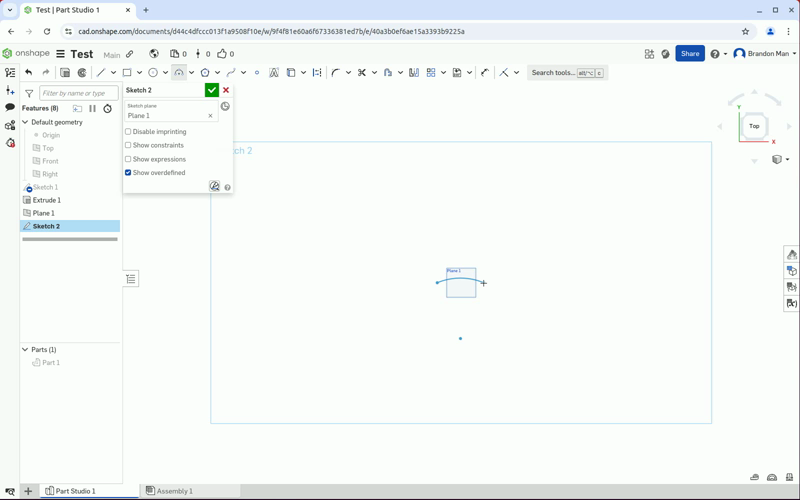
mouse_move(460, 306)
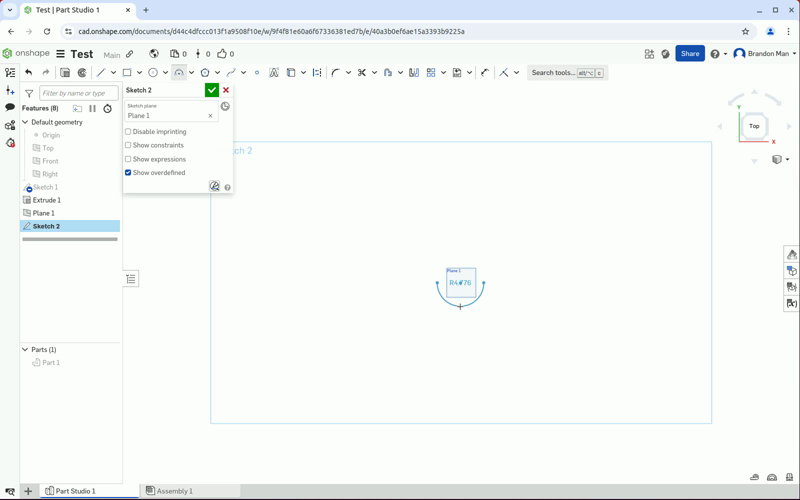
click(460, 306)
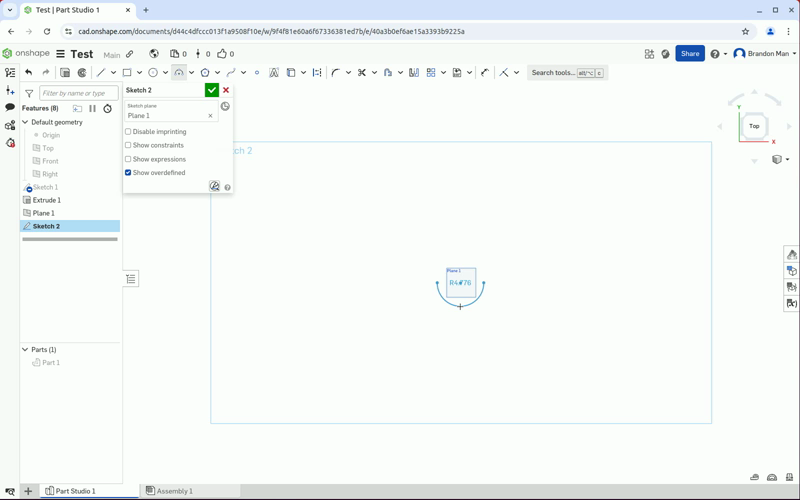
key_up(shift)
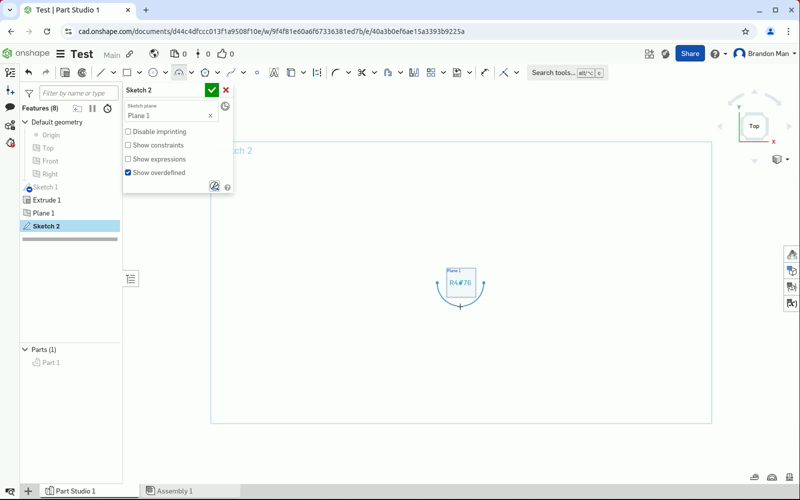
key(esc)
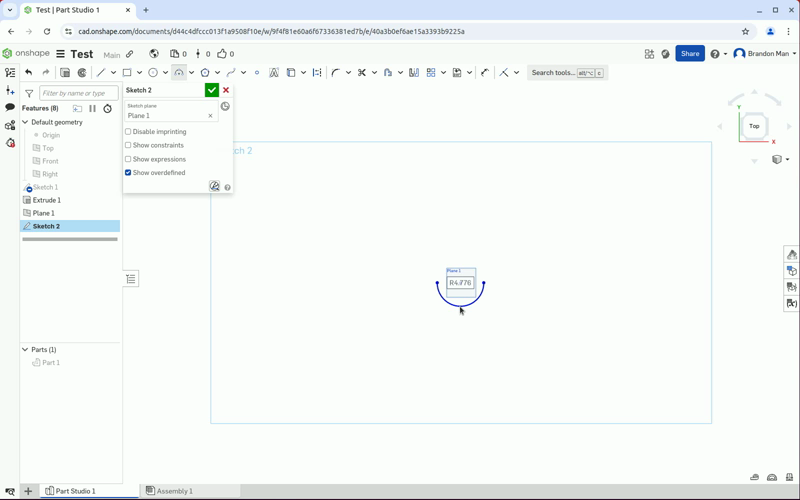
key(l)
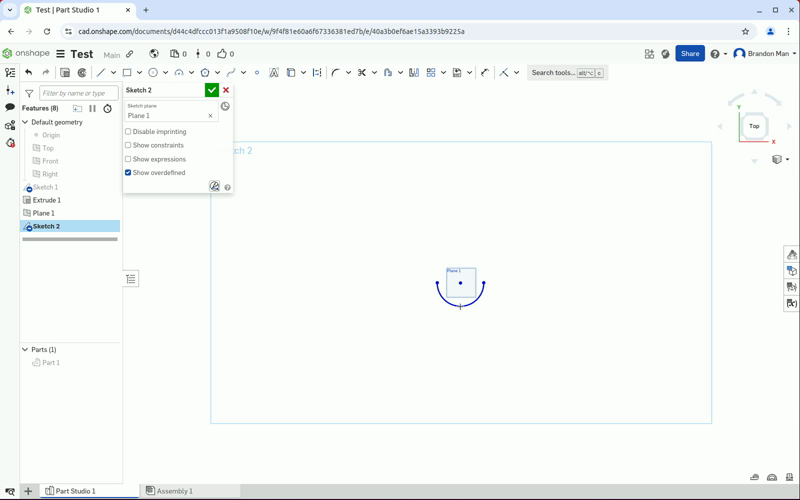
mouse_move(483, 282)
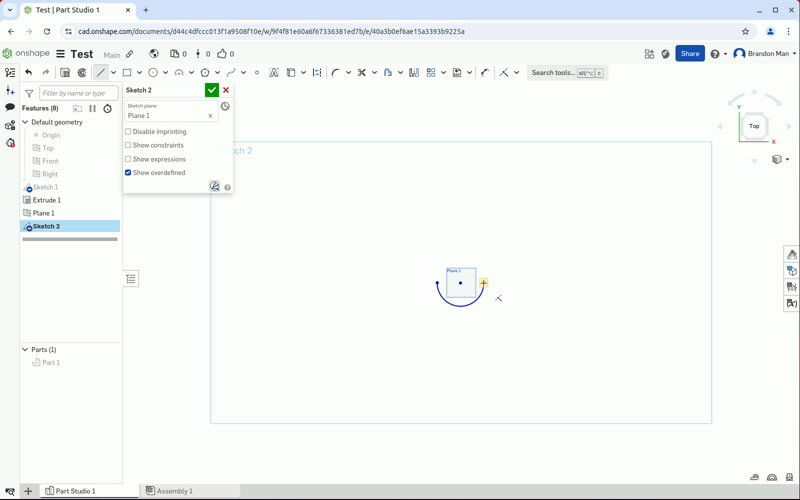
click(483, 282)
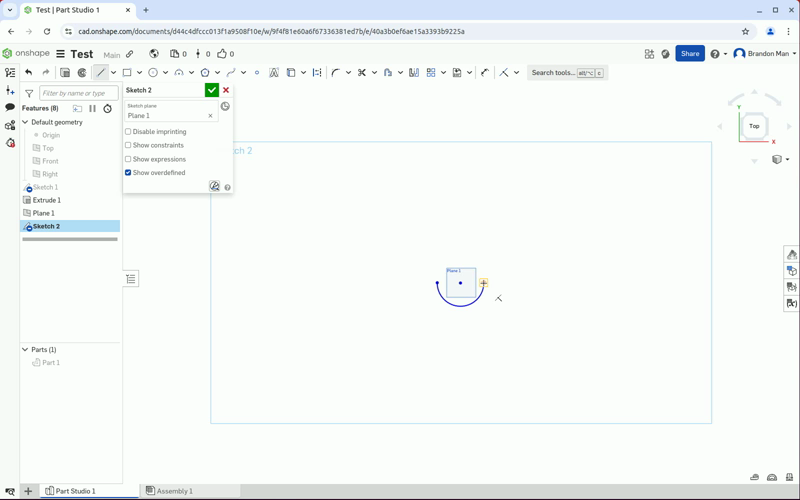
mouse_move(513, 282)
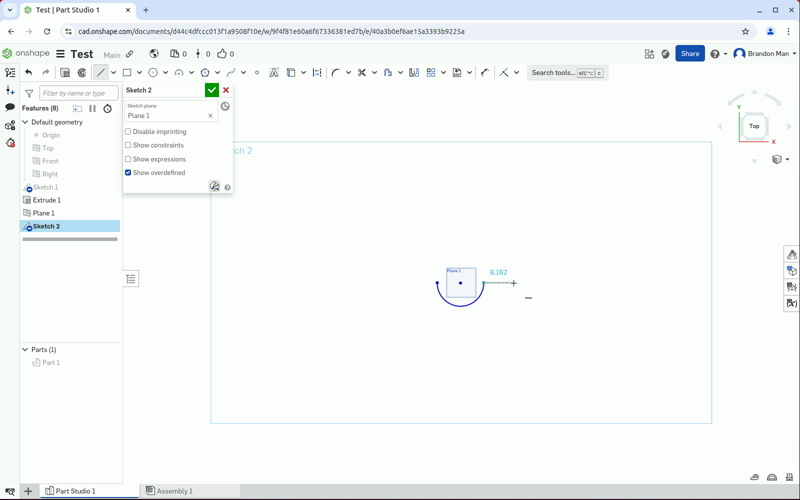
key_down(shift)
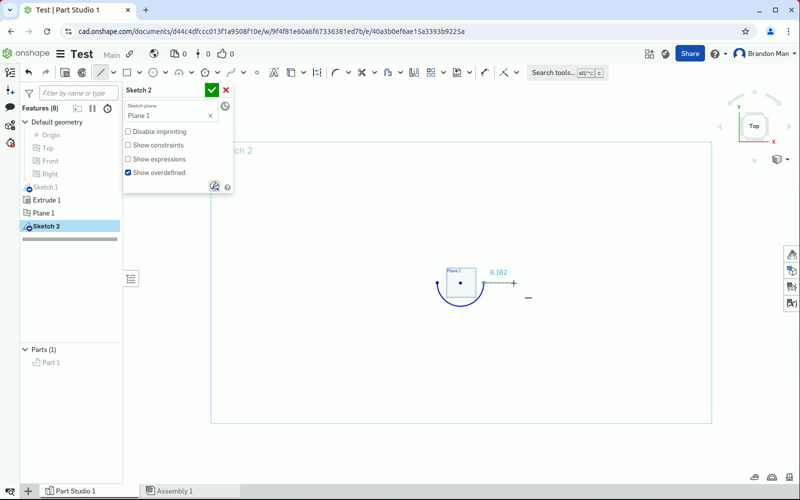
mouse_move(437, 282)
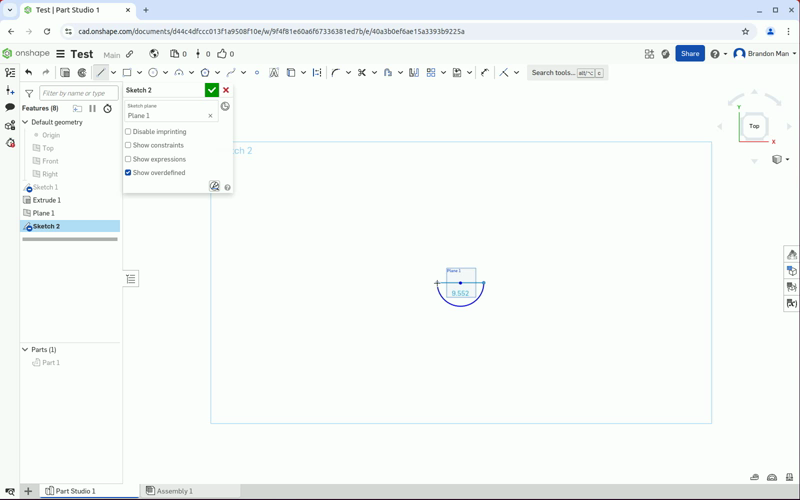
key_up(shift)
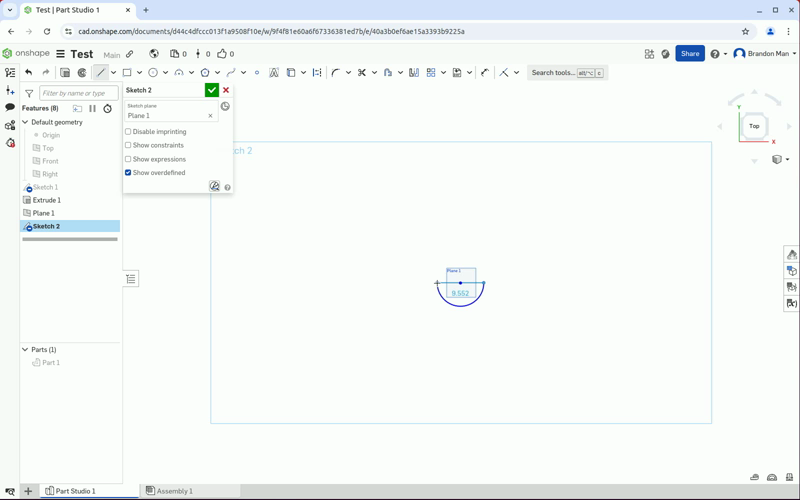
click(437, 282)
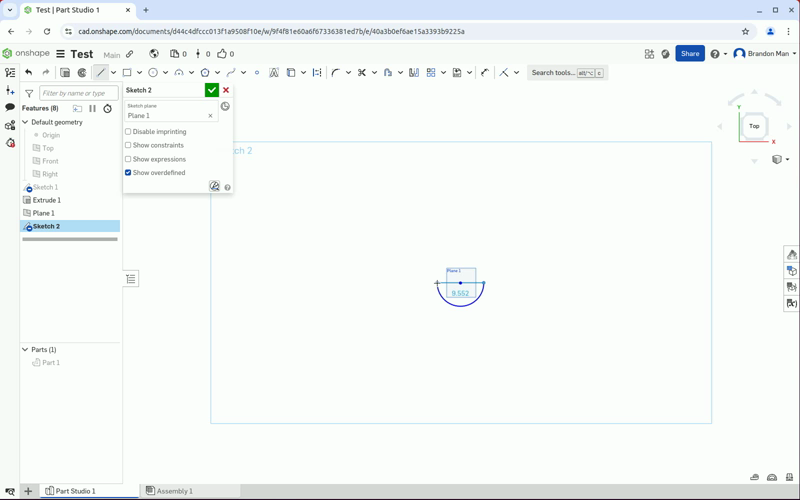
key(esc)
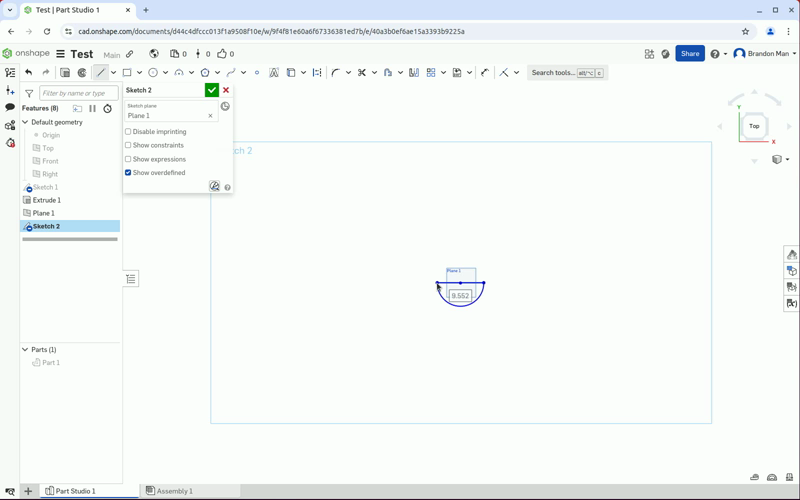
mouse_move(442, 292)
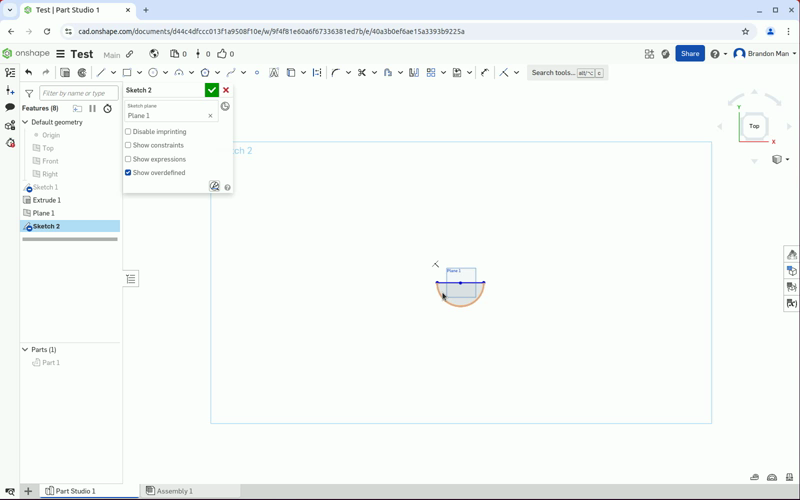
scroll(6)
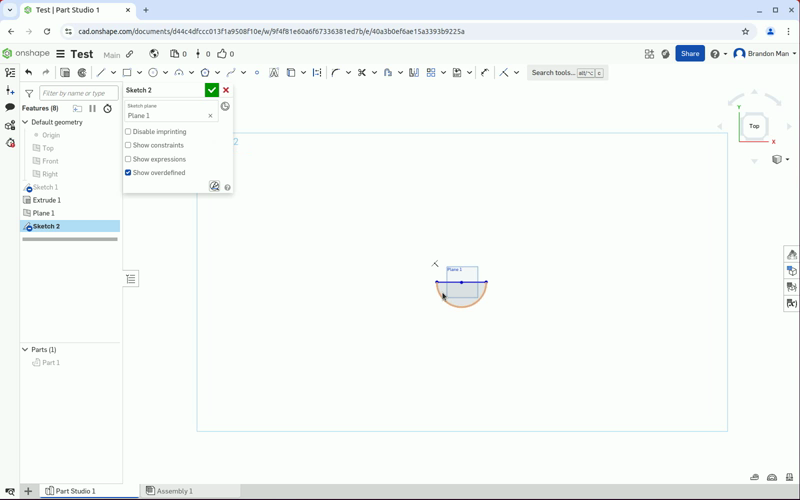
scroll(6)
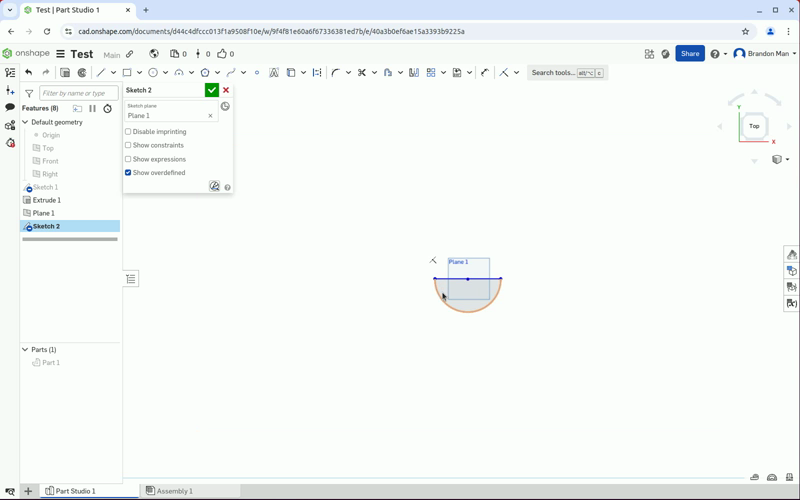
scroll(6)
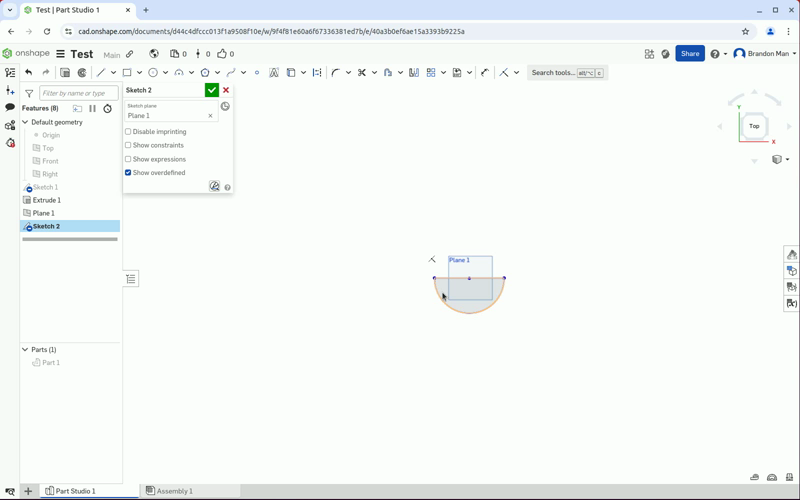
scroll(6)
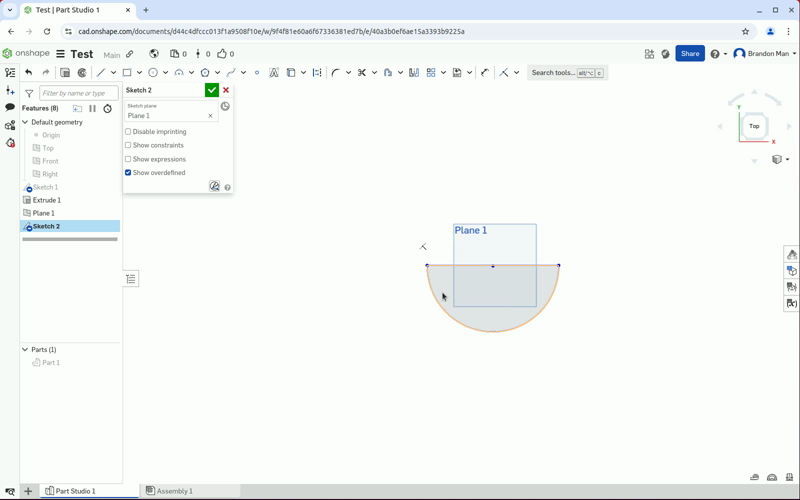
scroll(6)
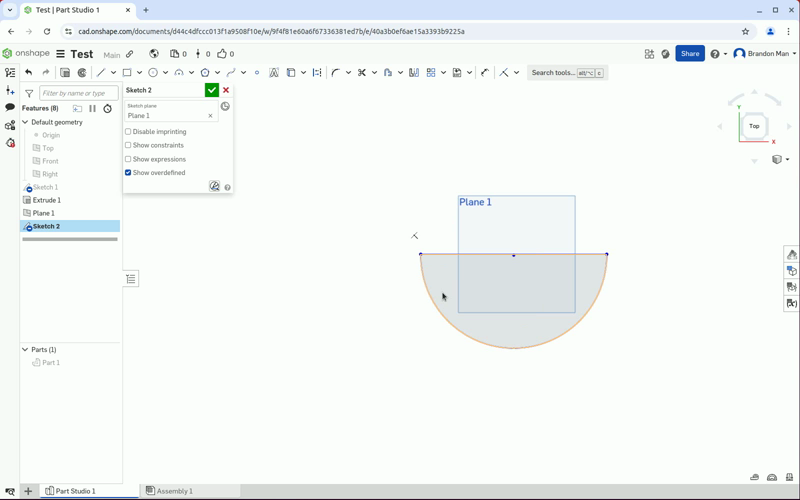
scroll(6)
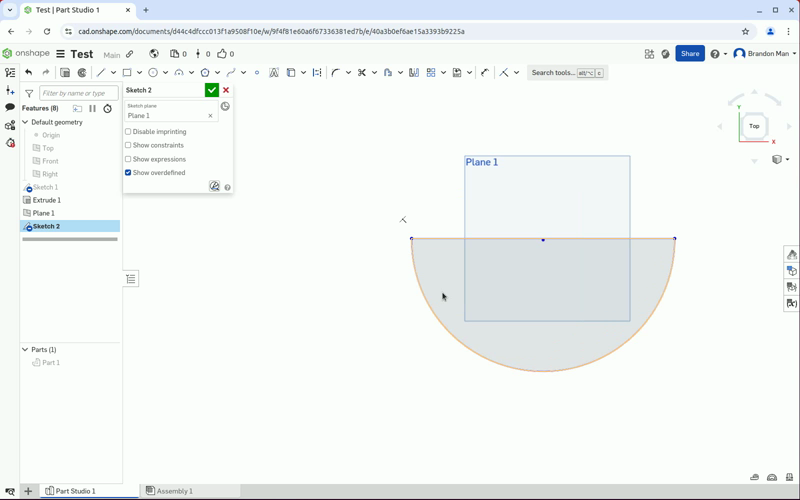
scroll(6)
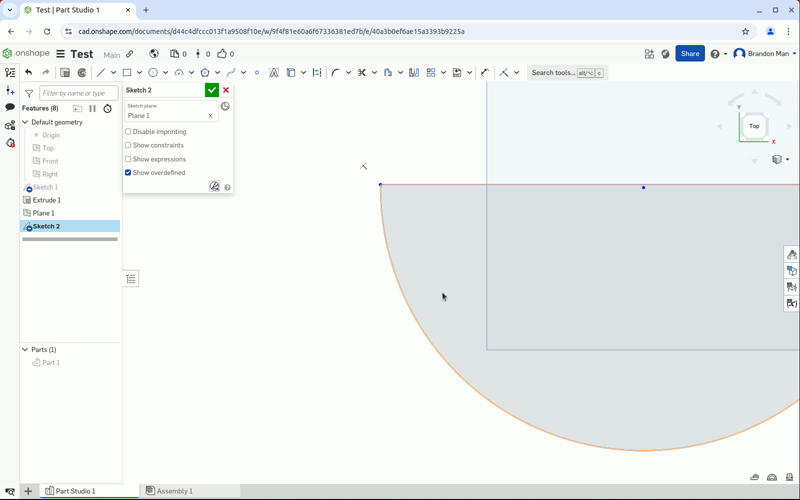
click(442, 292)
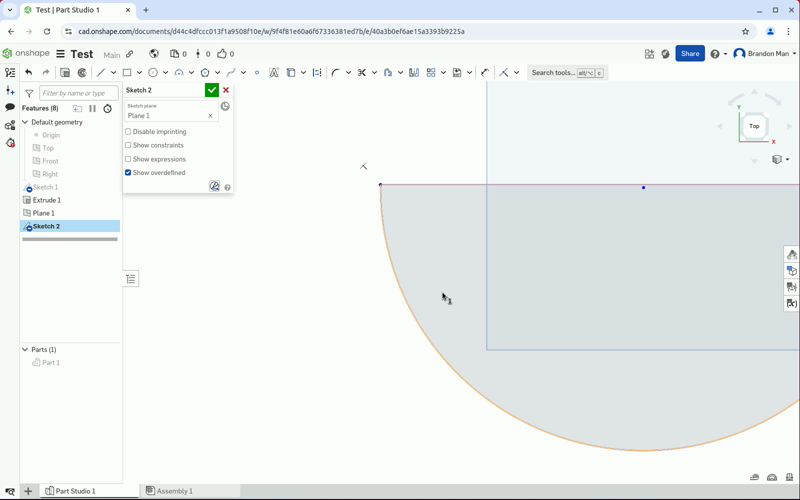
scroll(-6)
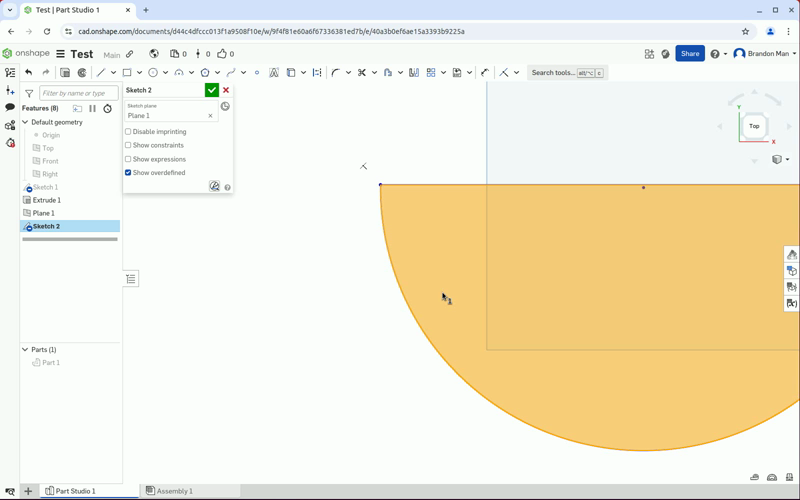
scroll(-6)
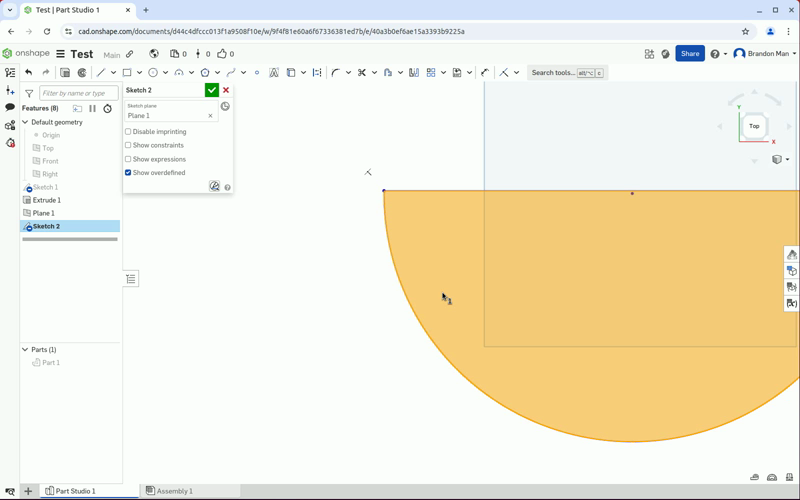
scroll(-6)
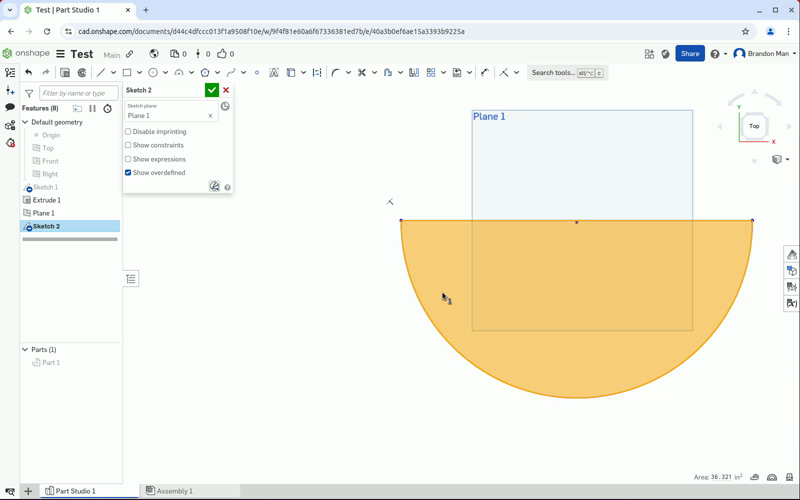
scroll(-6)
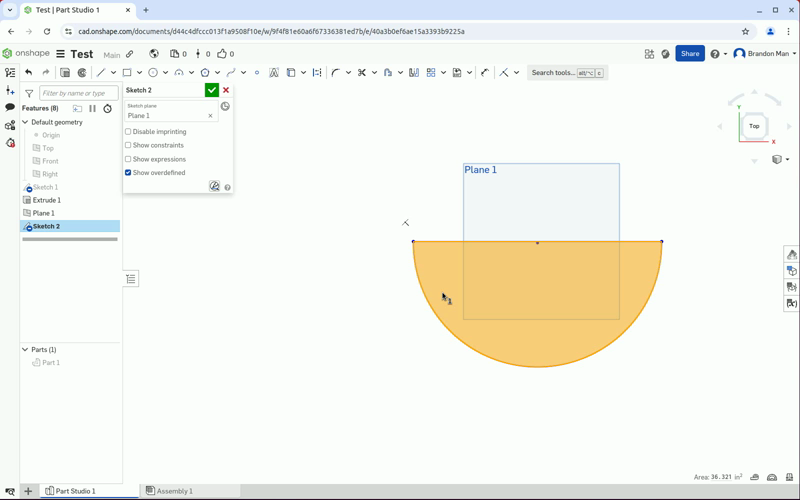
scroll(-6)
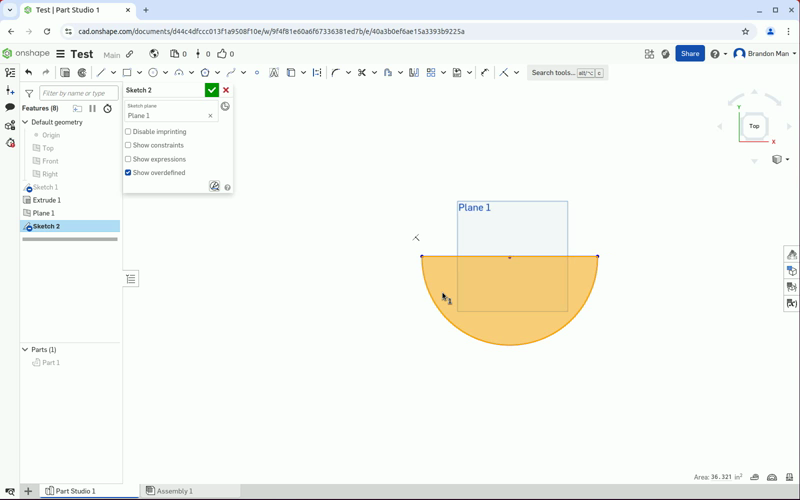
scroll(-6)
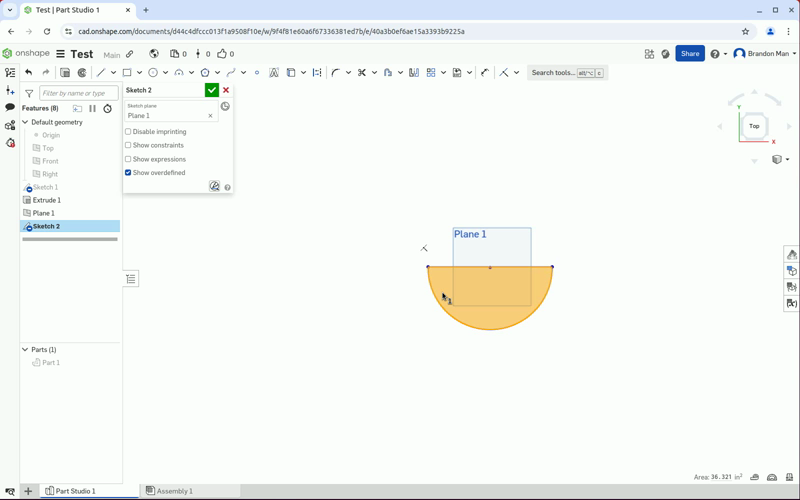
scroll(-6)
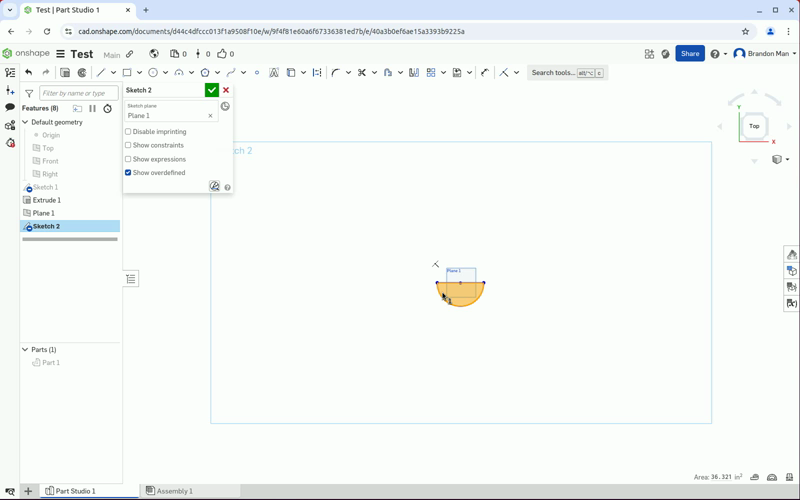
mouse_move(73, 352)
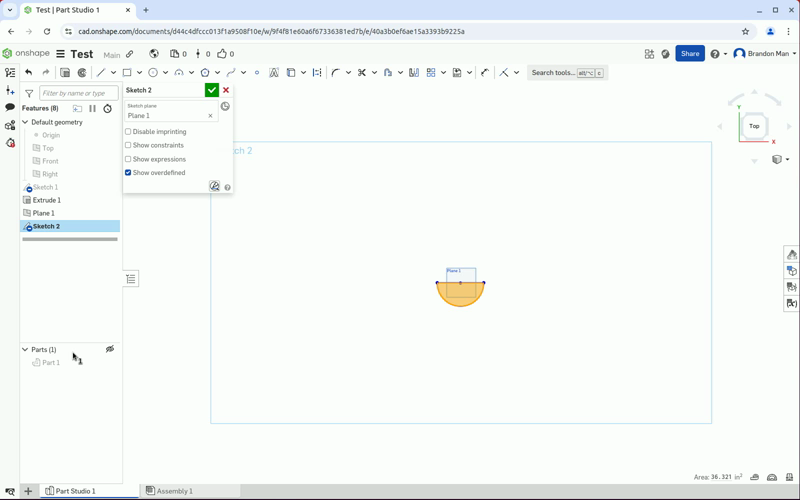
key(shift+y)
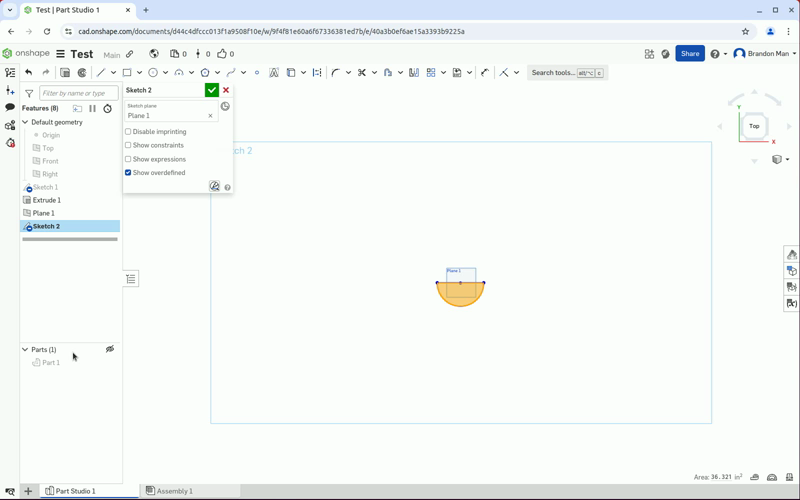
key(shift+e)
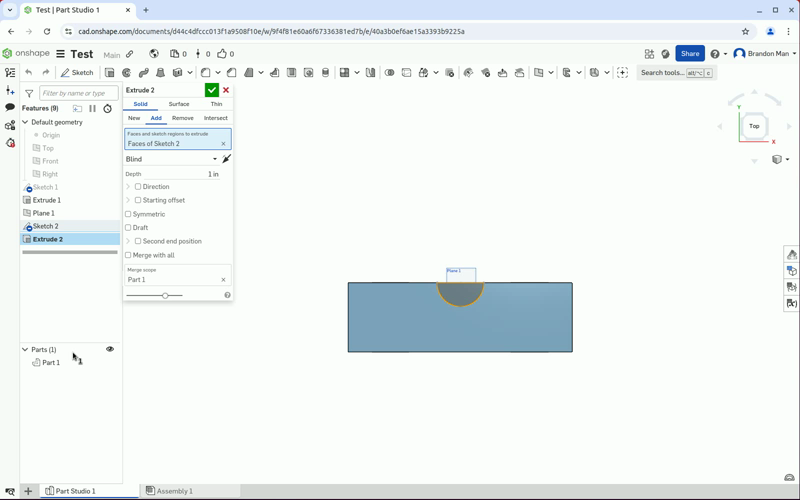
mouse_move(143, 106)
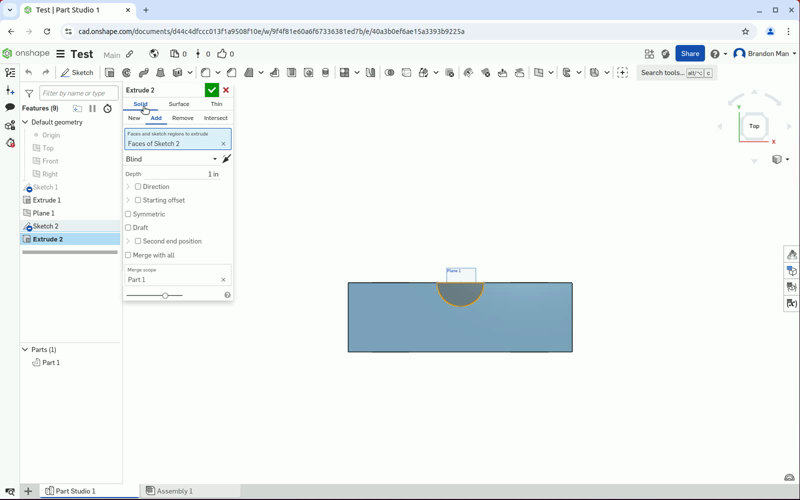
click(143, 106)
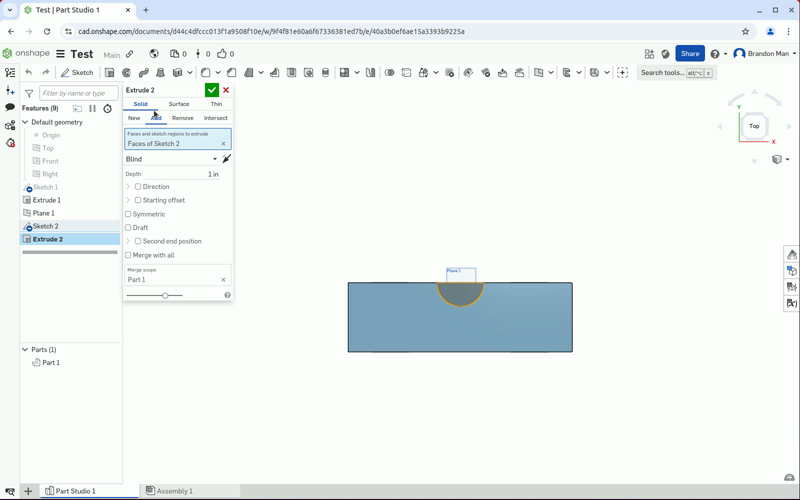
mouse_move(186, 120)
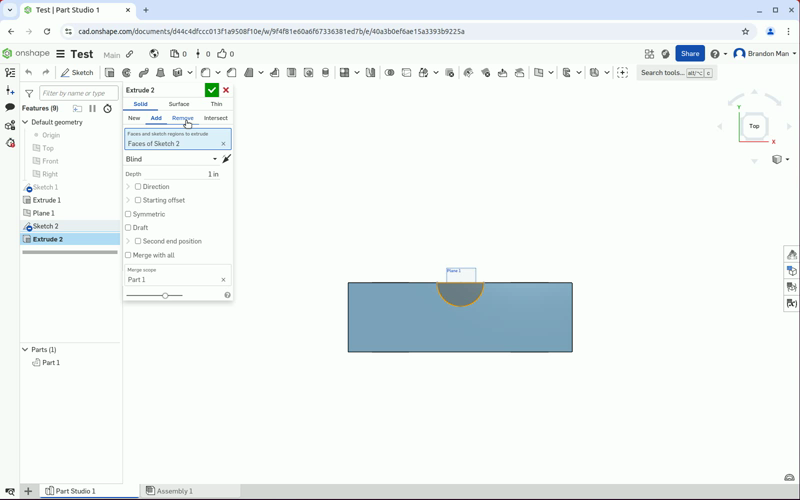
click(186, 120)
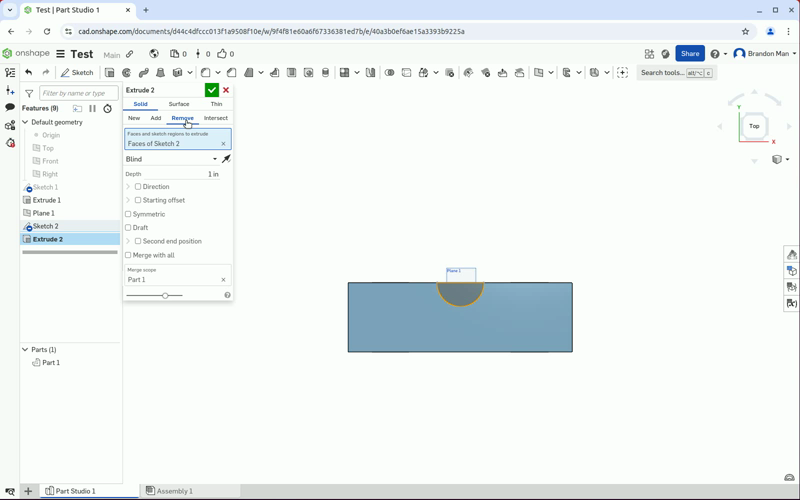
key(tab, 4)
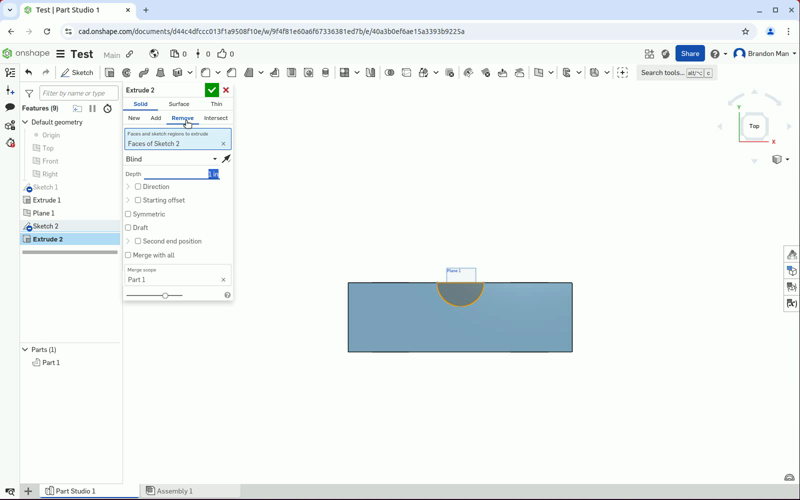
text(29.607)
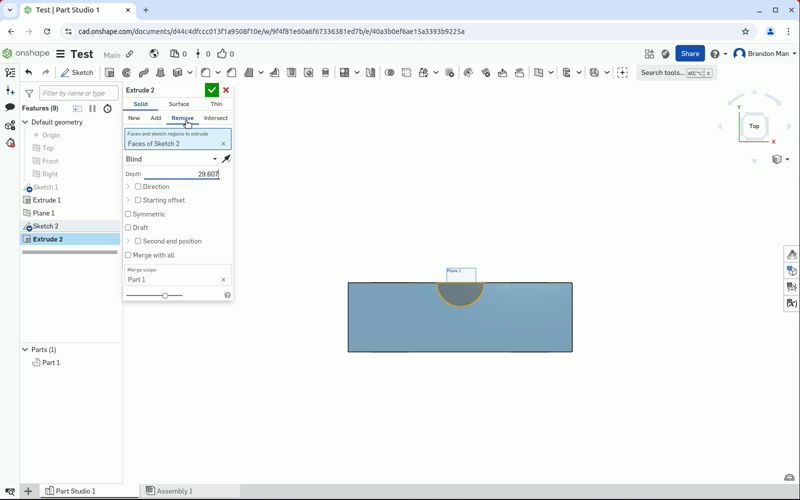
key(tab, 6)
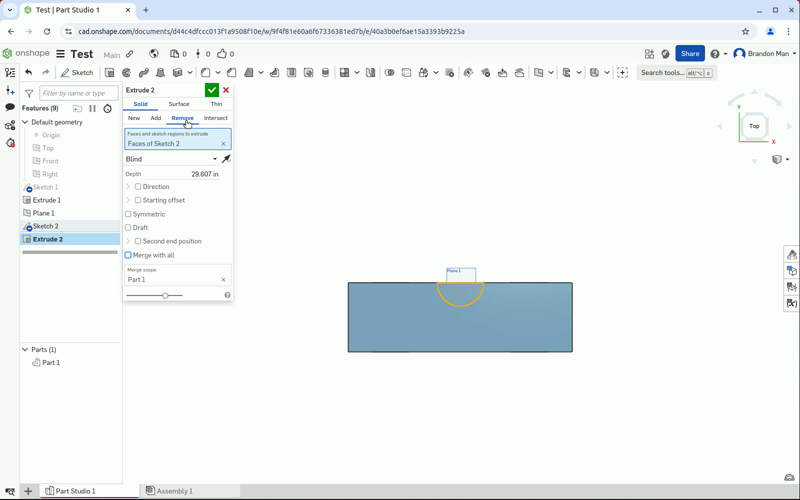
key(space)
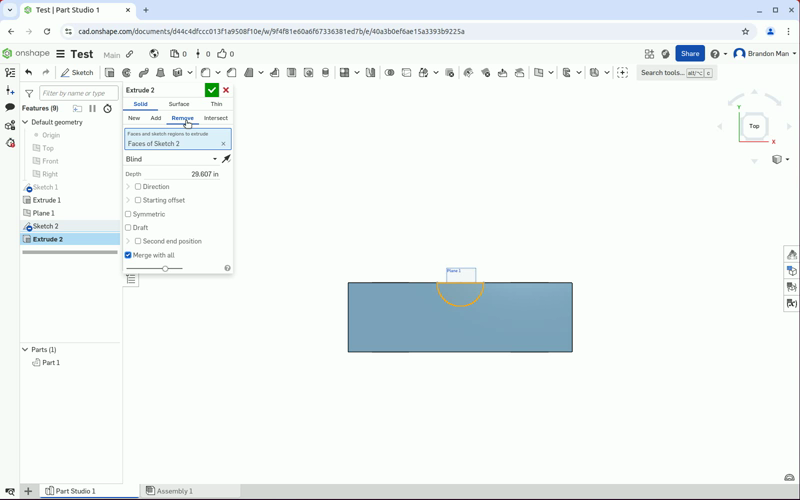
key(enter)
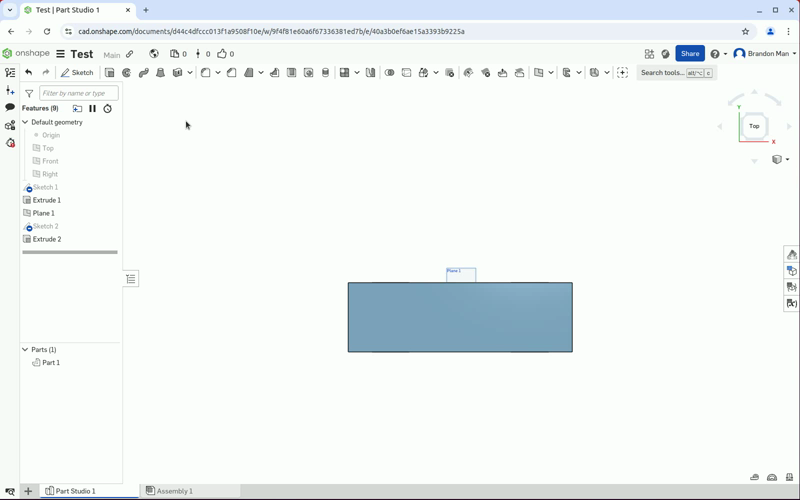
key(shift+h)
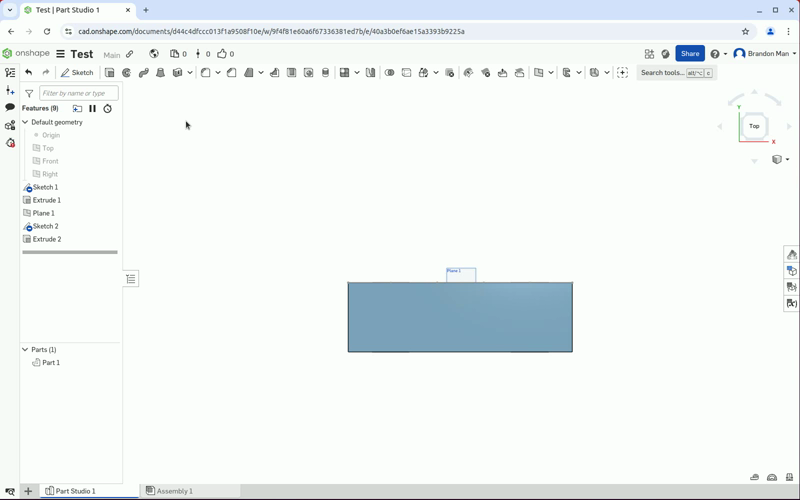
key(shift+h)
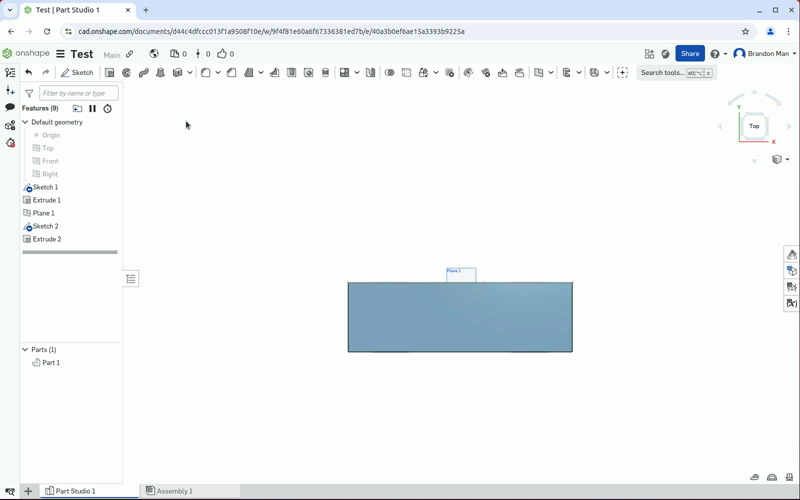
key(shift+7)
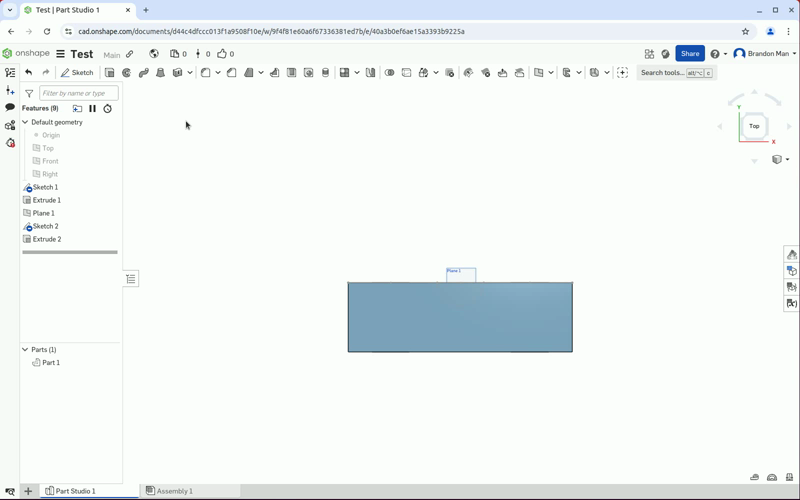
key(up, 3)
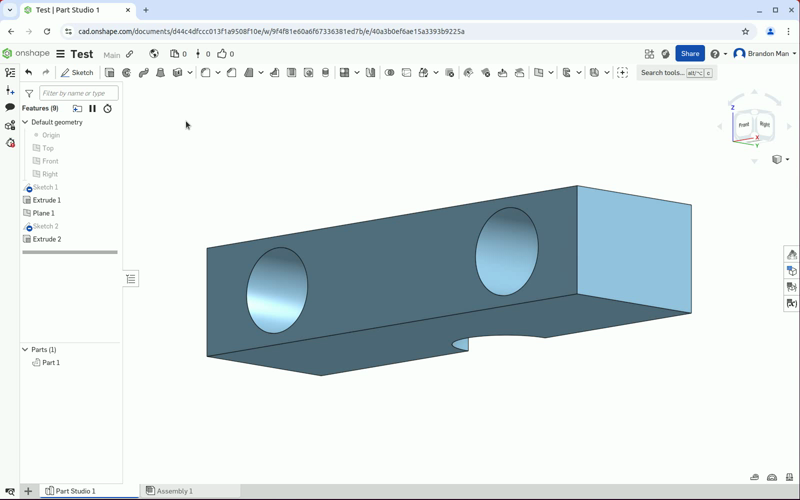
key(left, 3)
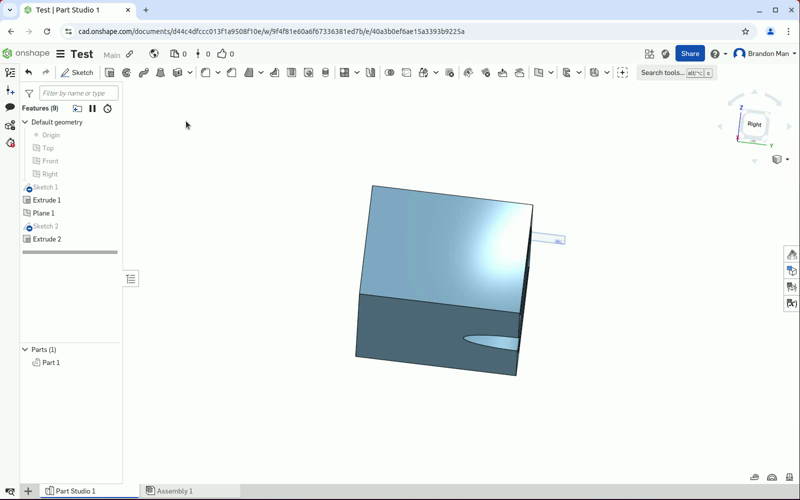
key(right, 3)
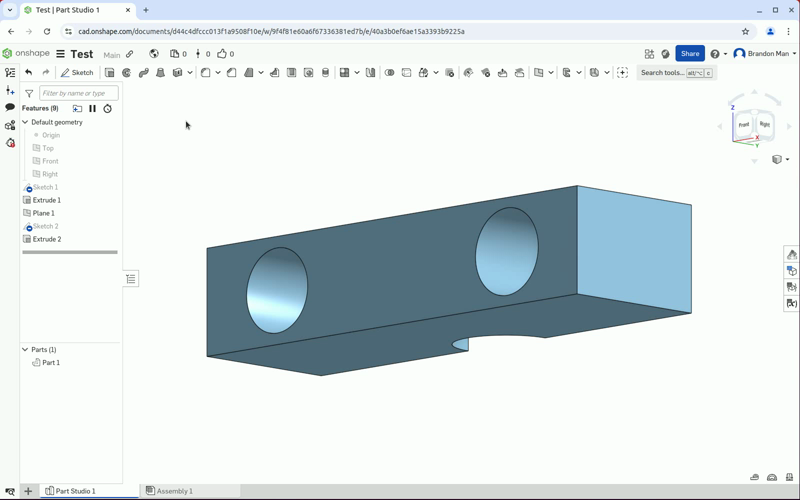
key(down, 3)
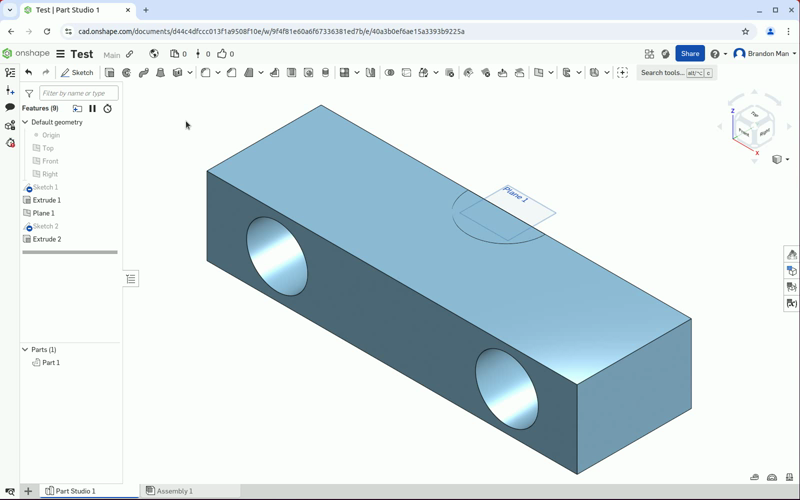
mouse_move(73, 189)
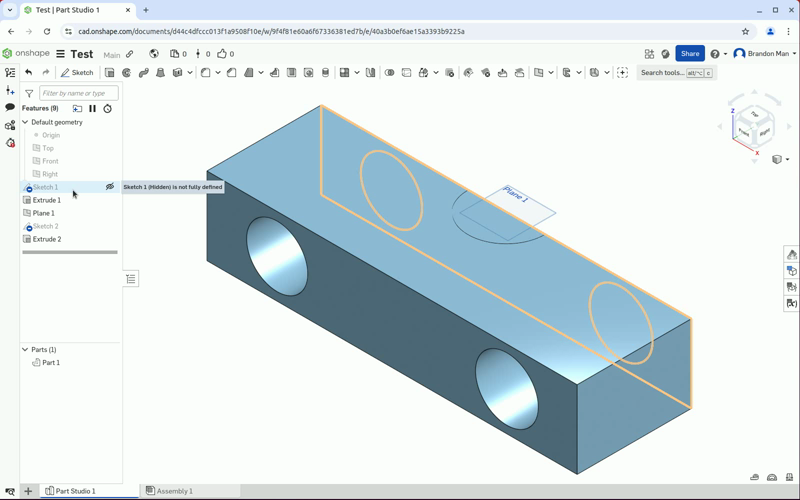
click(73, 189)